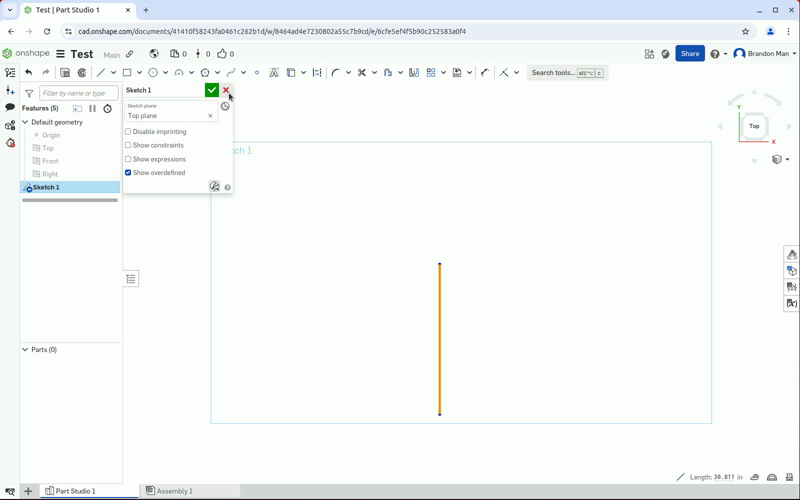
key(shift+h)
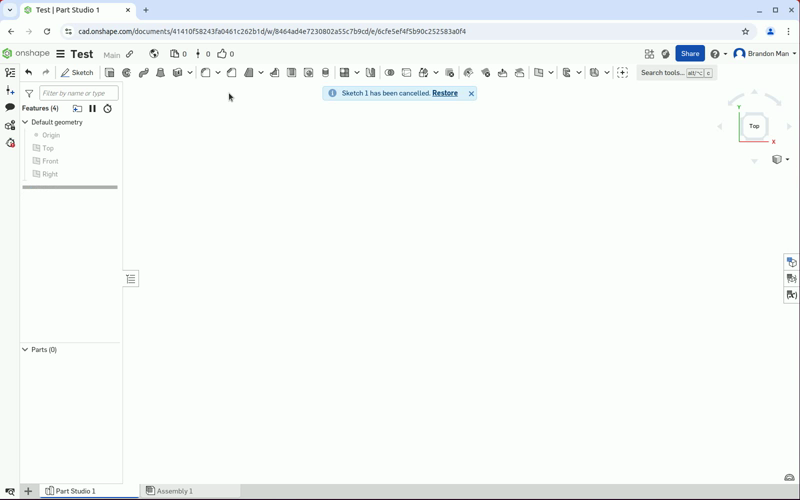
mouse_move(73, 352)
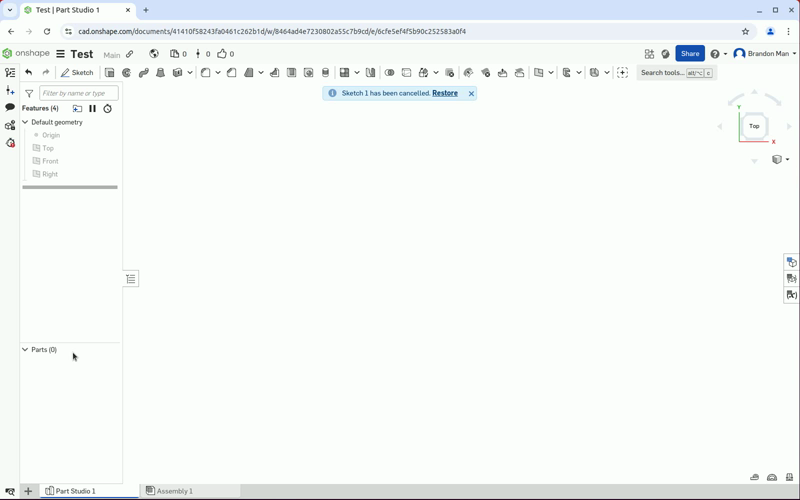
key(y)
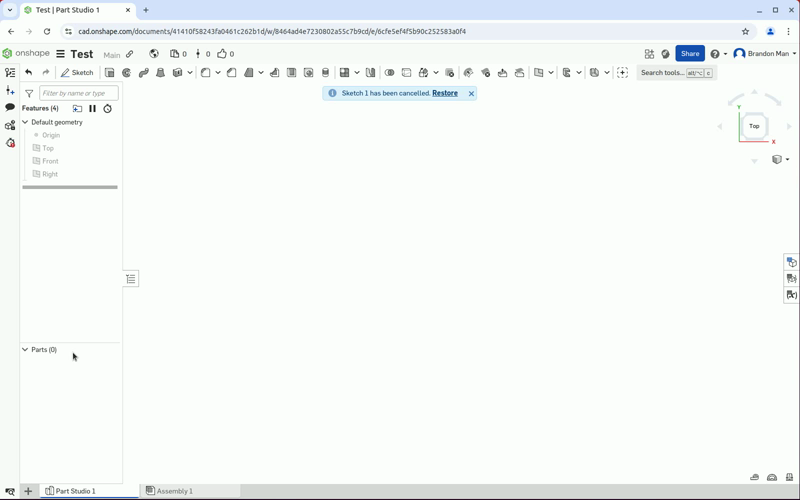
key(shift+p)
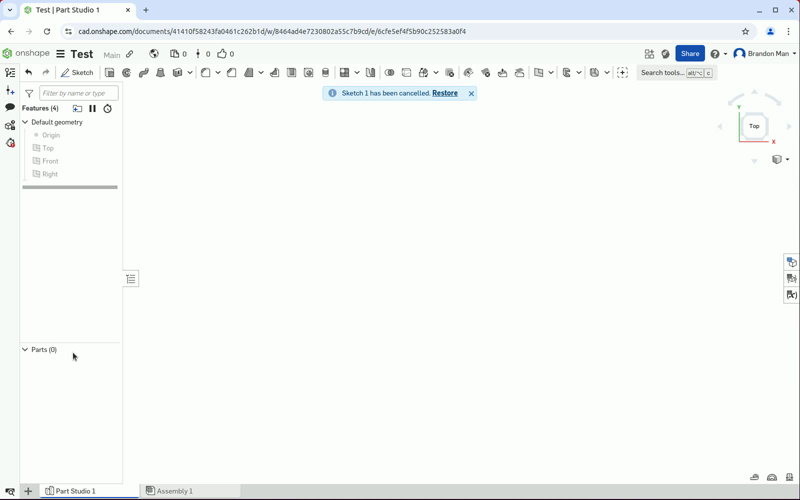
key(space)
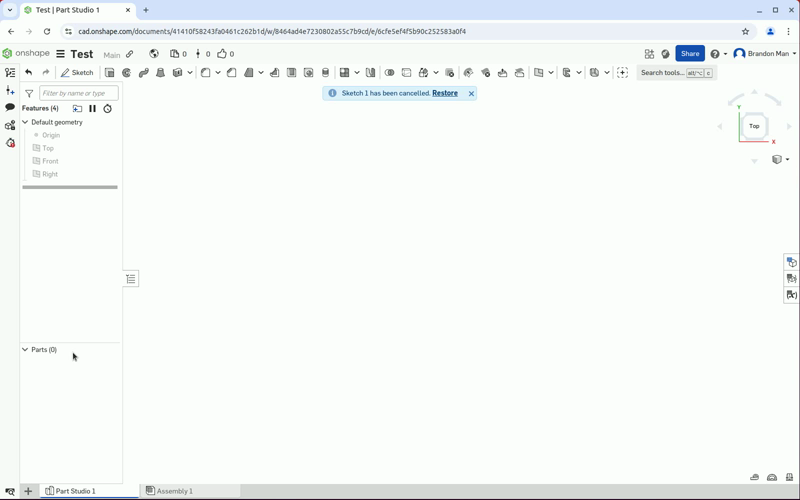
key_down(shift)
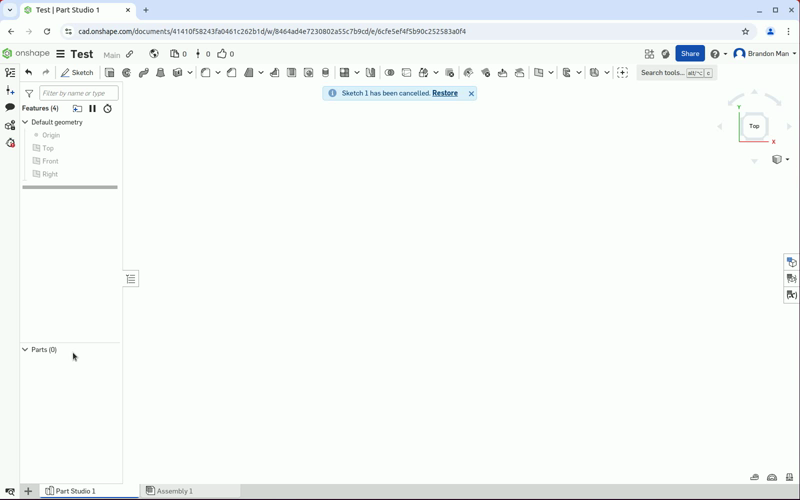
key(up)
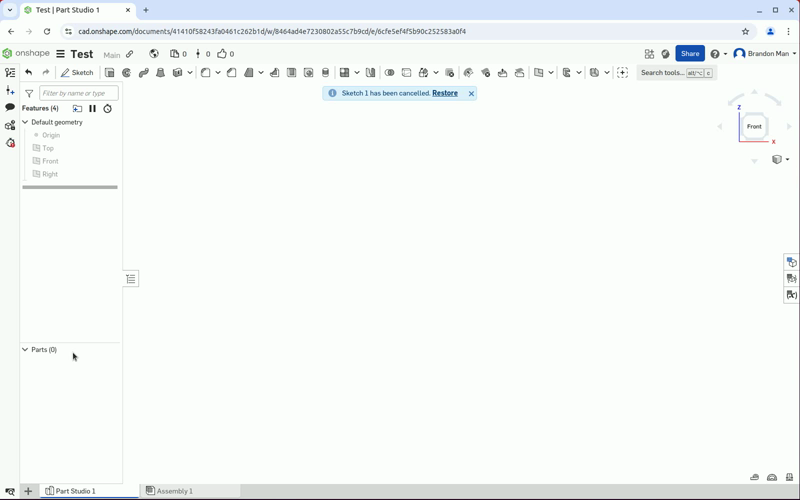
key_up(shift)
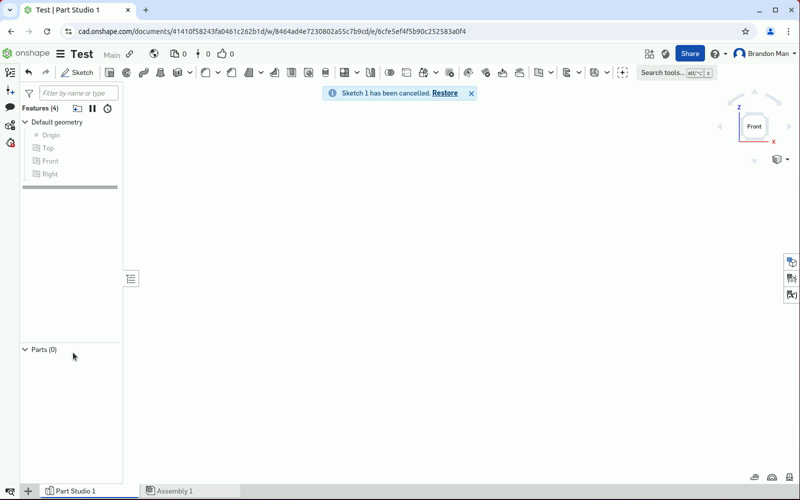
mouse_move(73, 352)
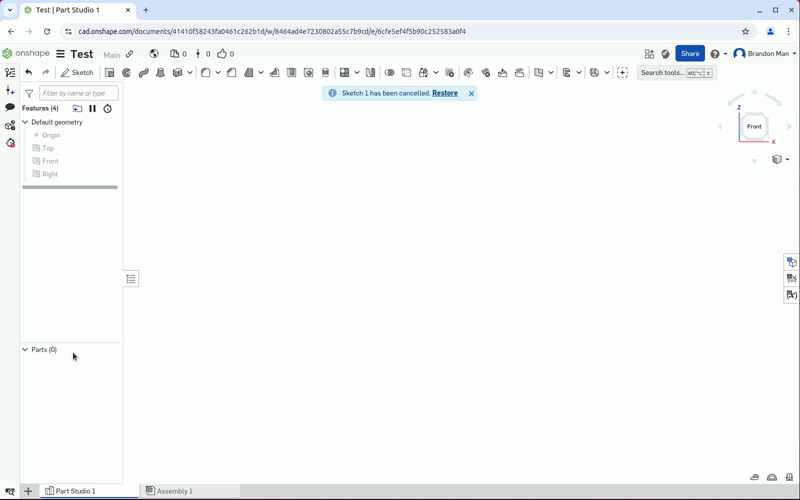
key(shift+y)
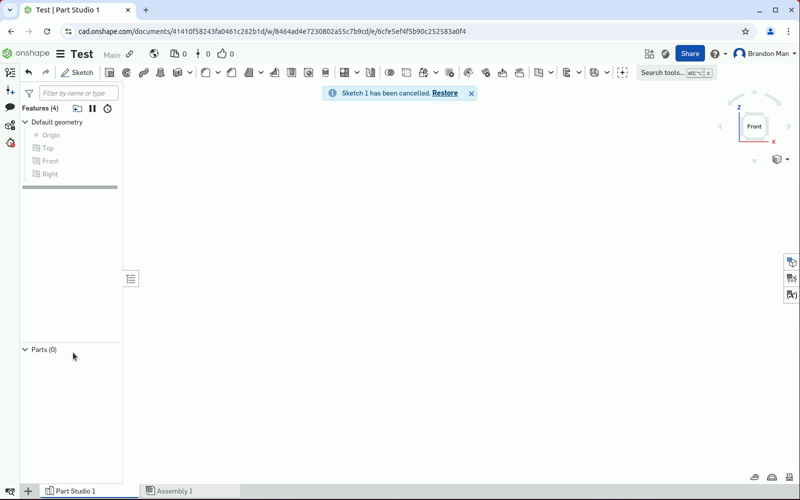
key(shift+s)
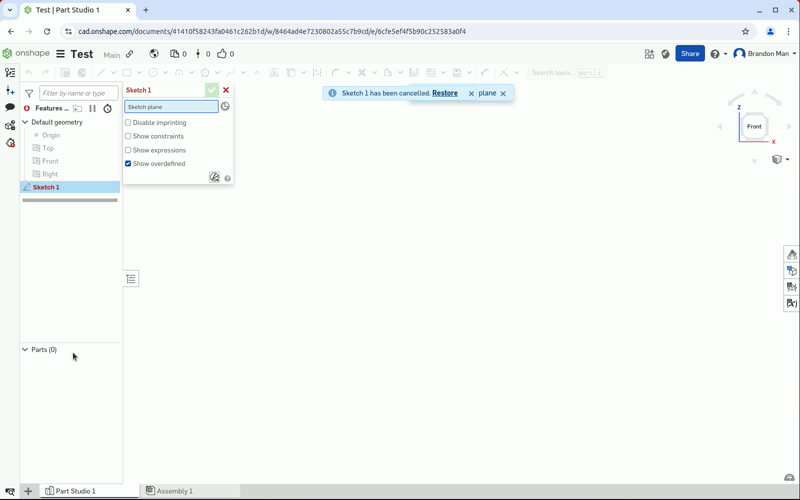
mouse_move(73, 163)
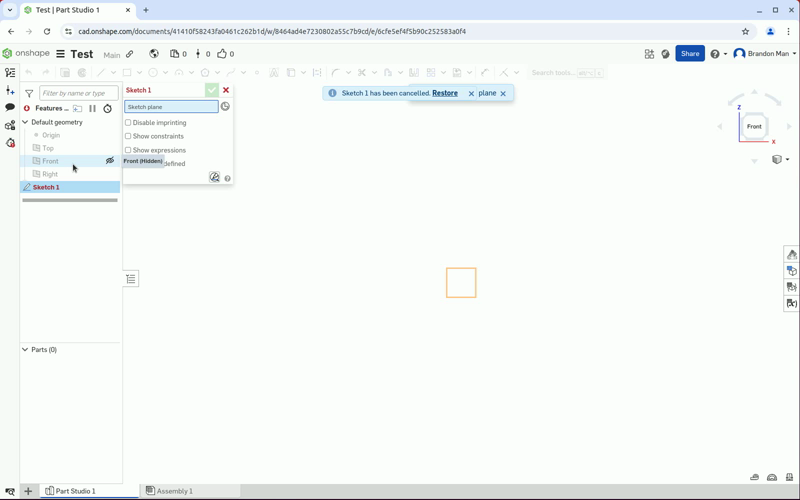
click(73, 163)
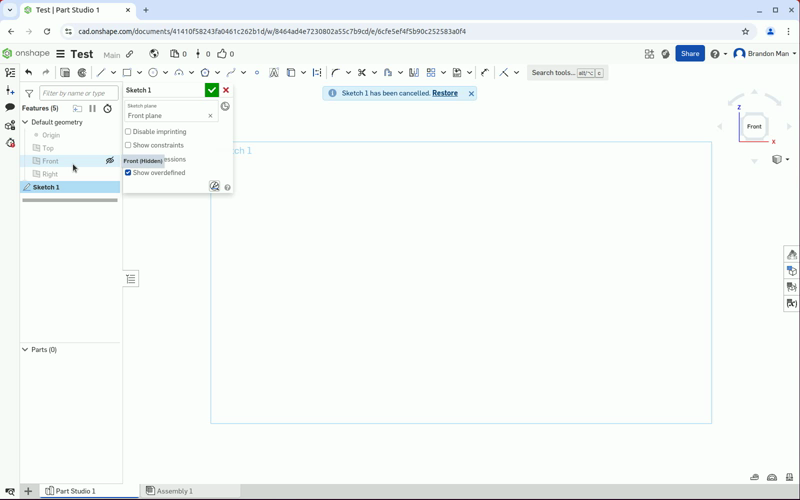
mouse_move(73, 352)
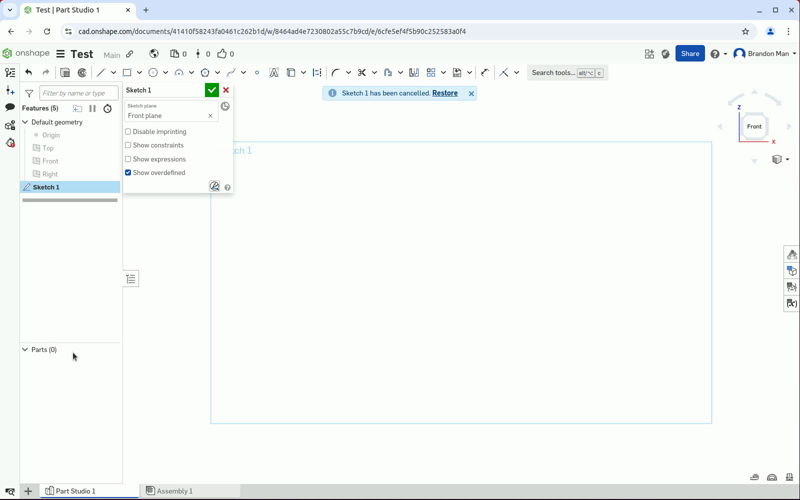
key(y)
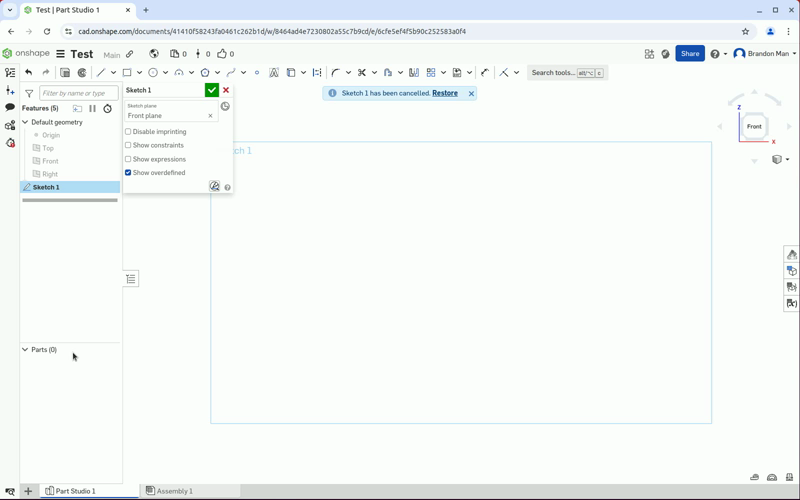
key(l)
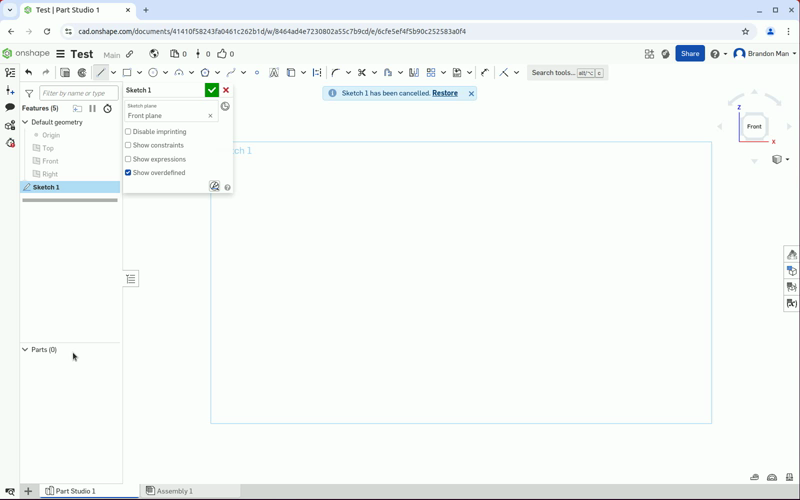
key_down(shift)
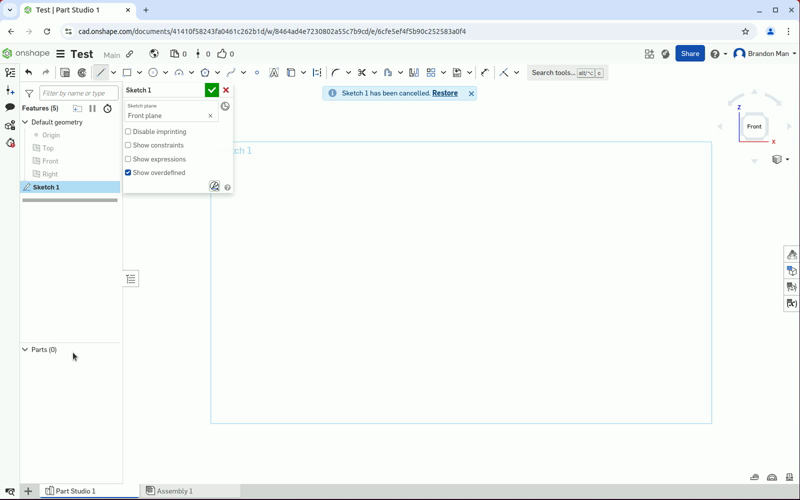
mouse_move(460, 282)
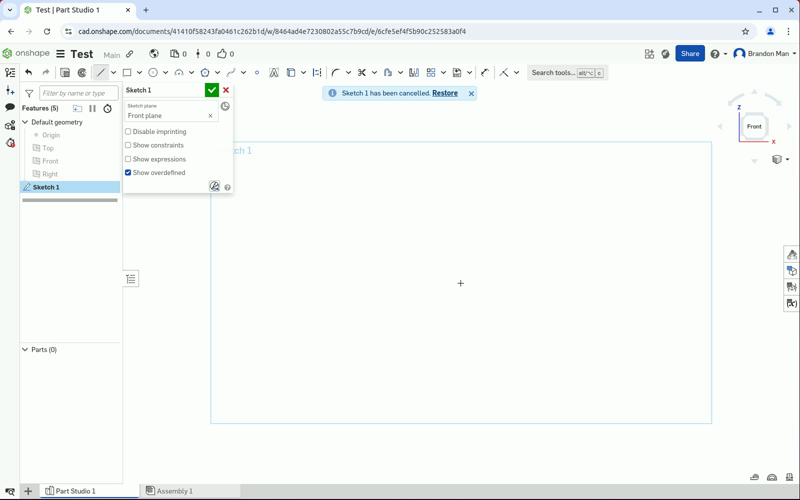
click(460, 282)
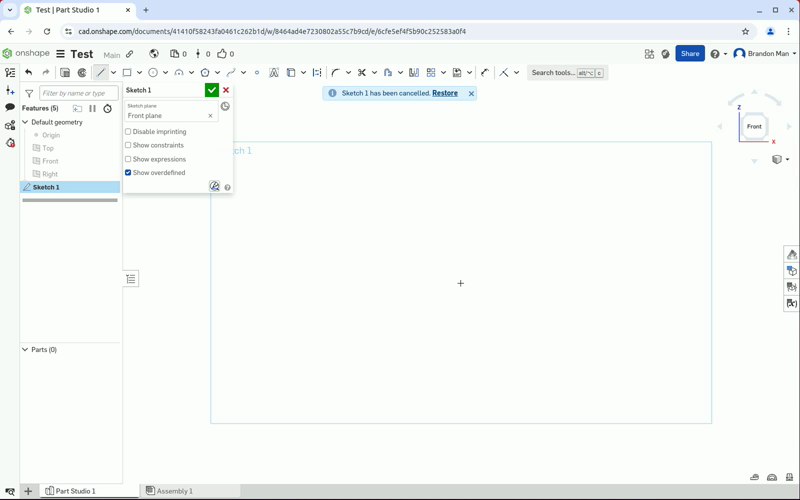
key_up(shift)
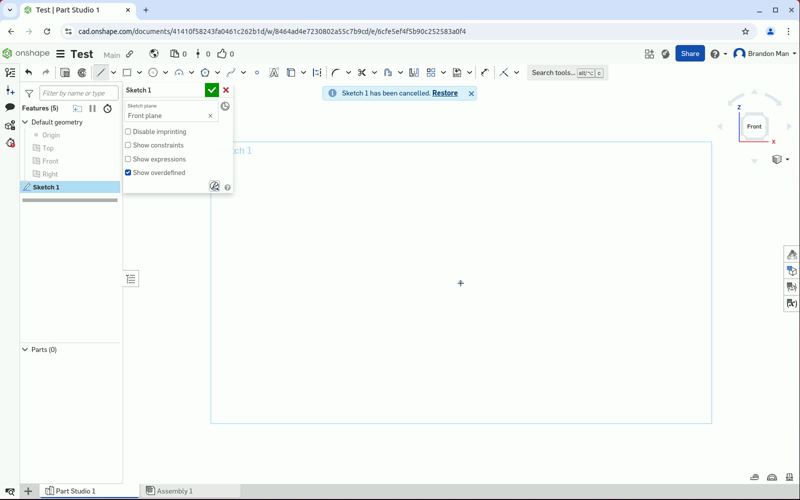
key_down(shift)
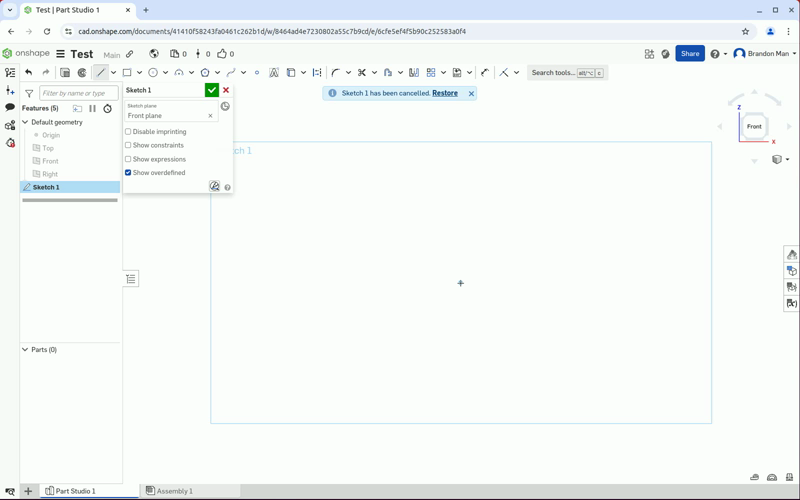
mouse_move(573, 282)
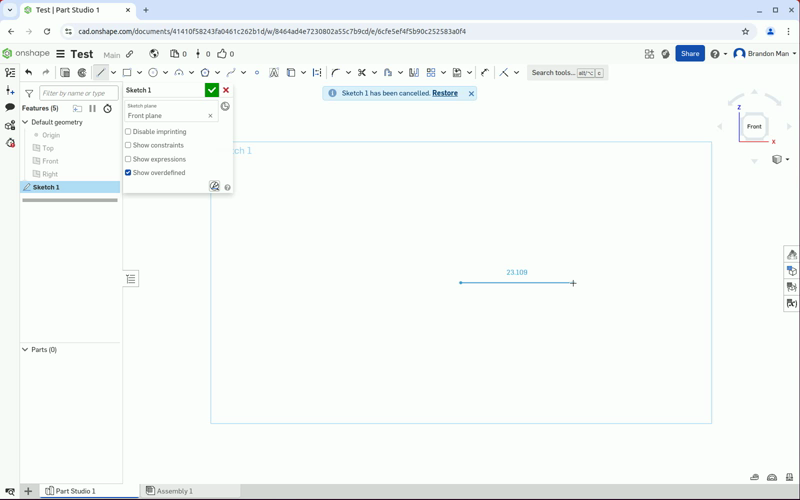
click(573, 282)
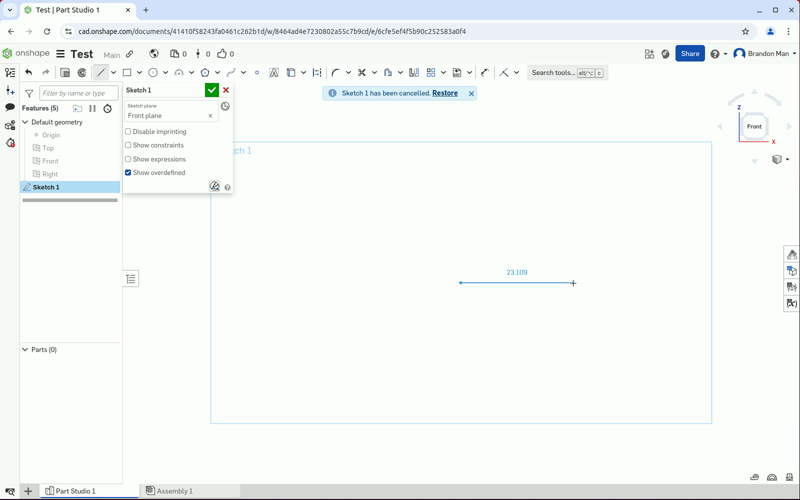
key_up(shift)
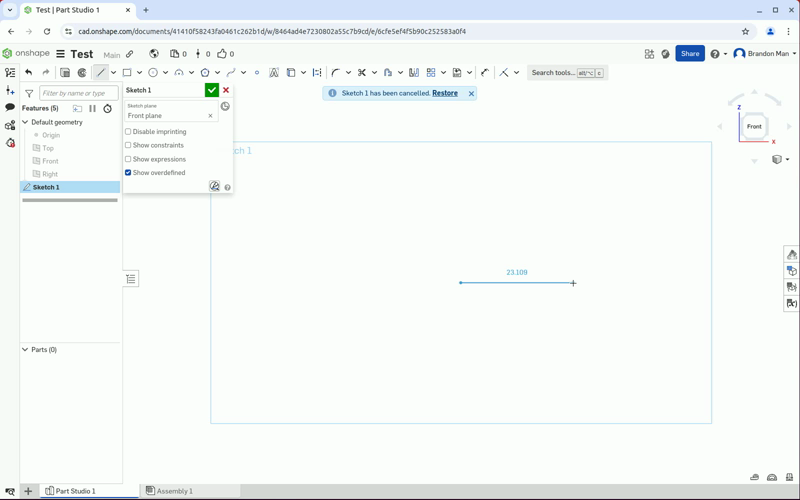
key_down(shift)
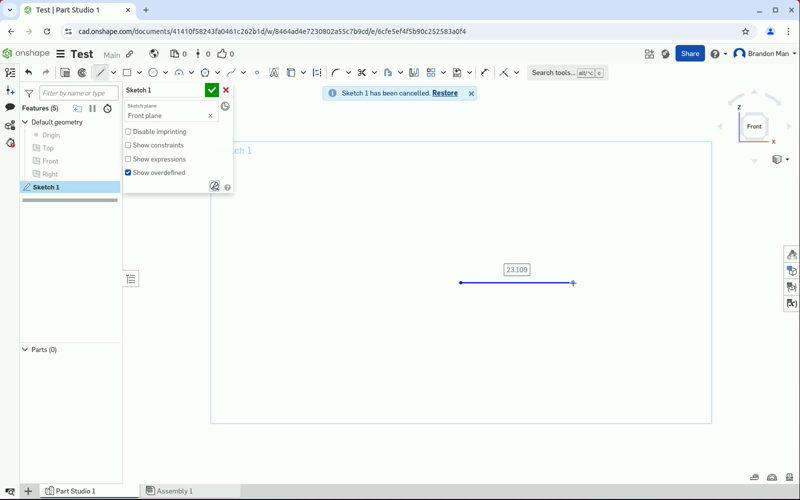
mouse_move(573, 170)
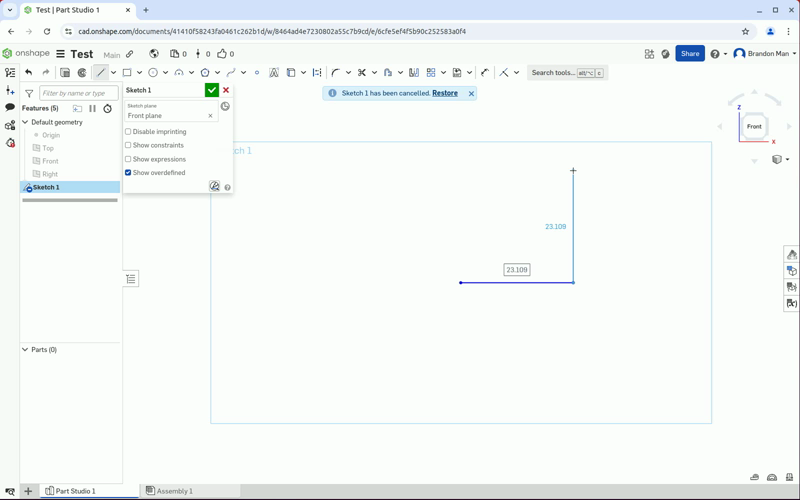
click(573, 170)
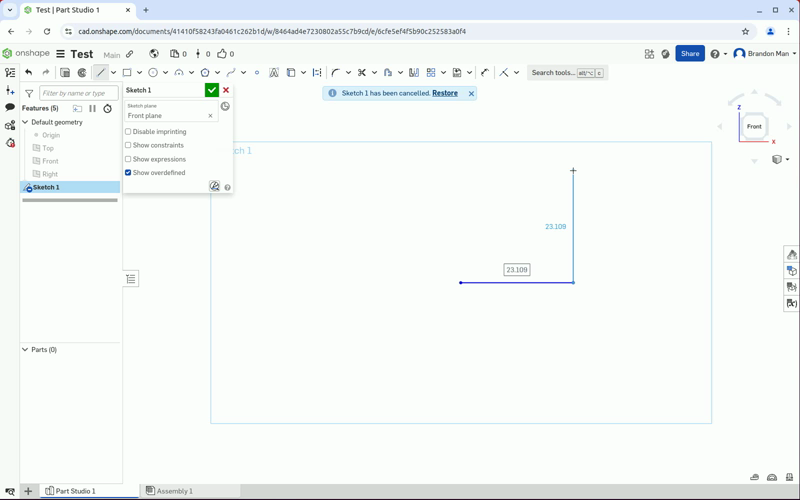
key_up(shift)
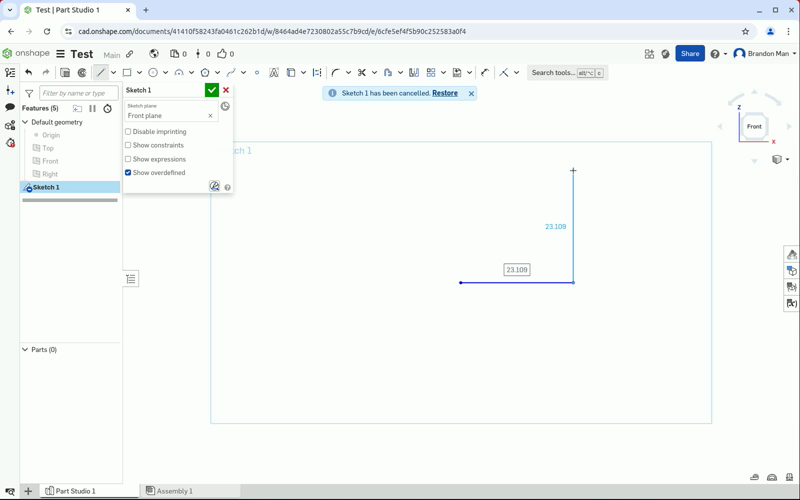
key_down(shift)
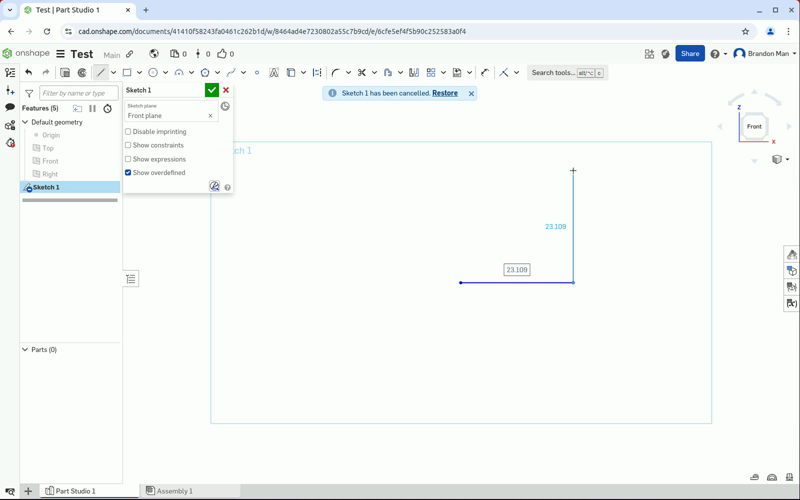
mouse_move(460, 170)
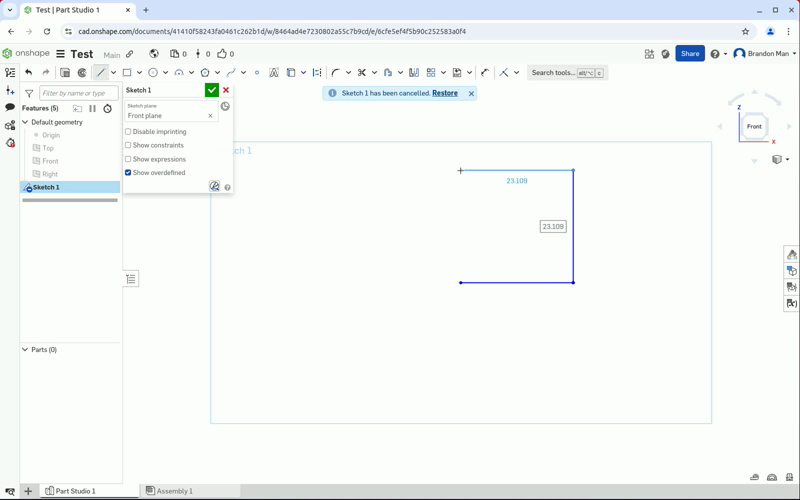
click(460, 170)
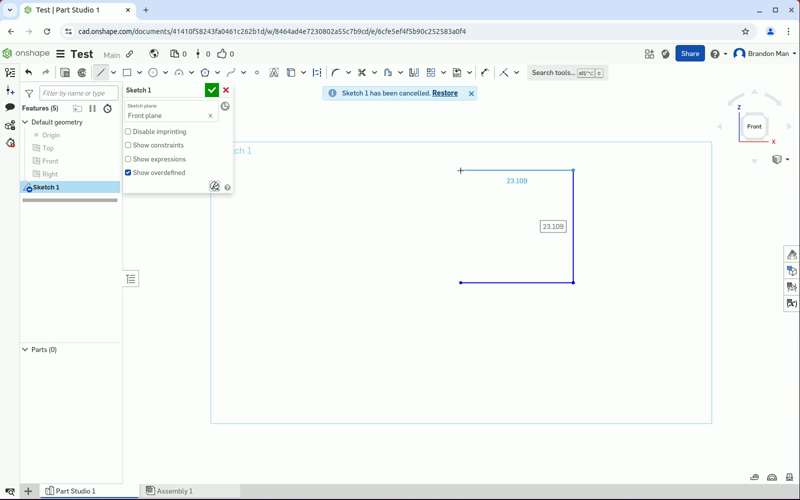
key_up(shift)
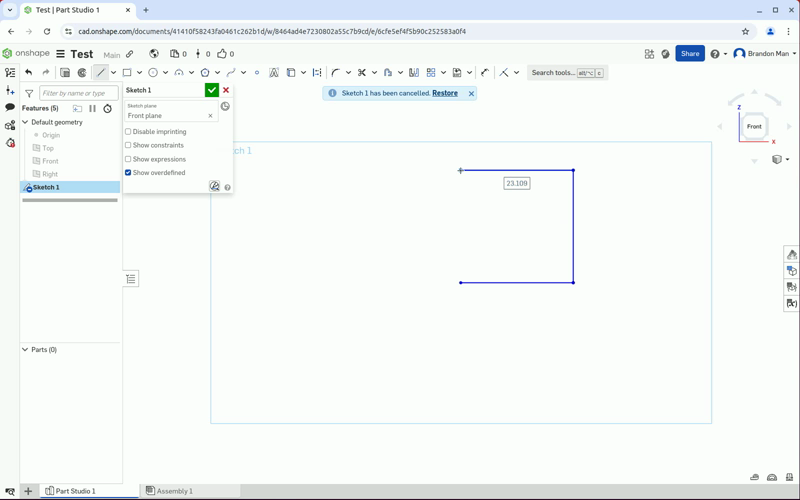
key_down(shift)
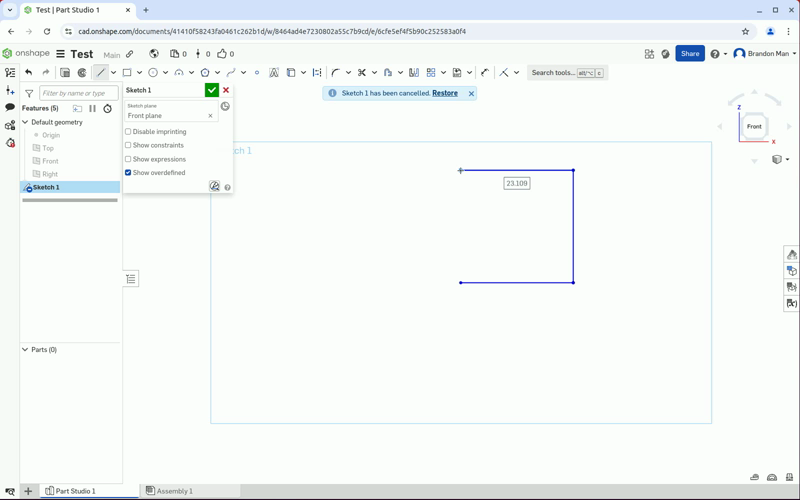
mouse_move(460, 282)
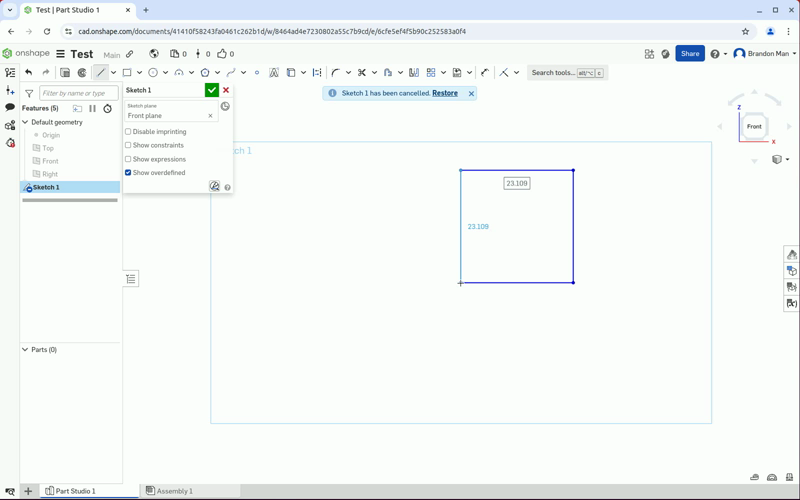
key_up(shift)
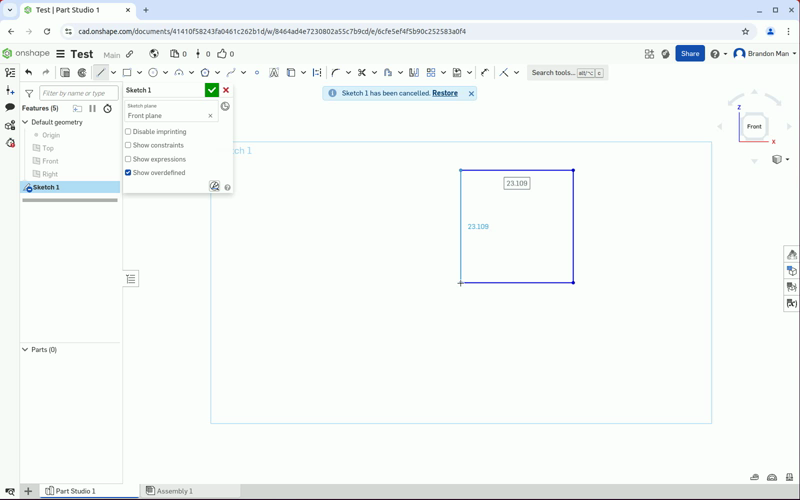
click(460, 282)
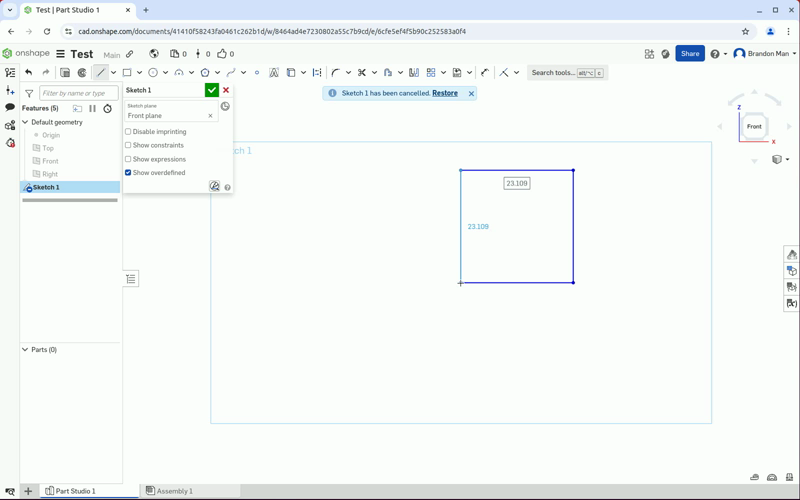
key(esc)
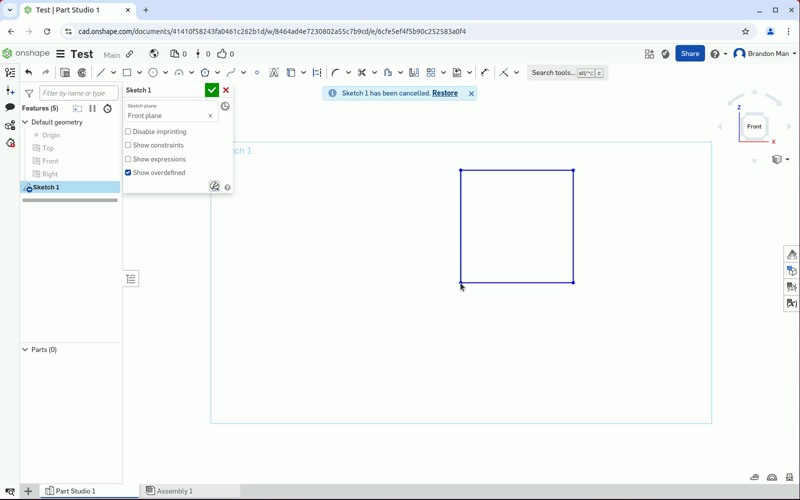
mouse_move(510, 258)
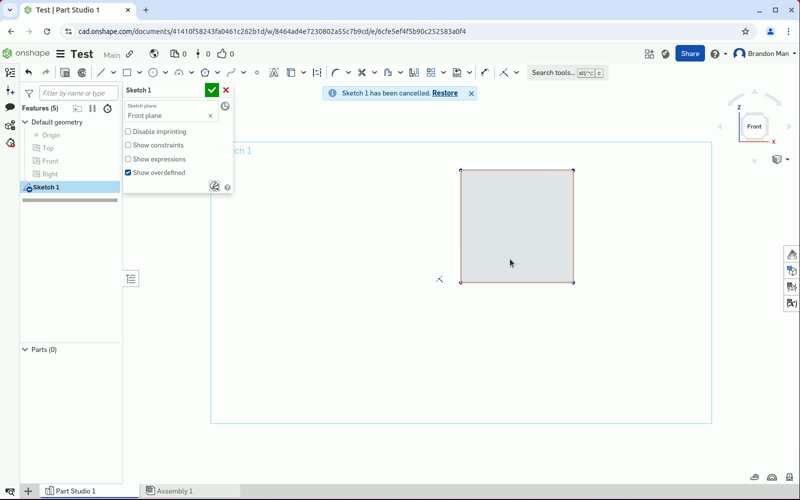
click(510, 258)
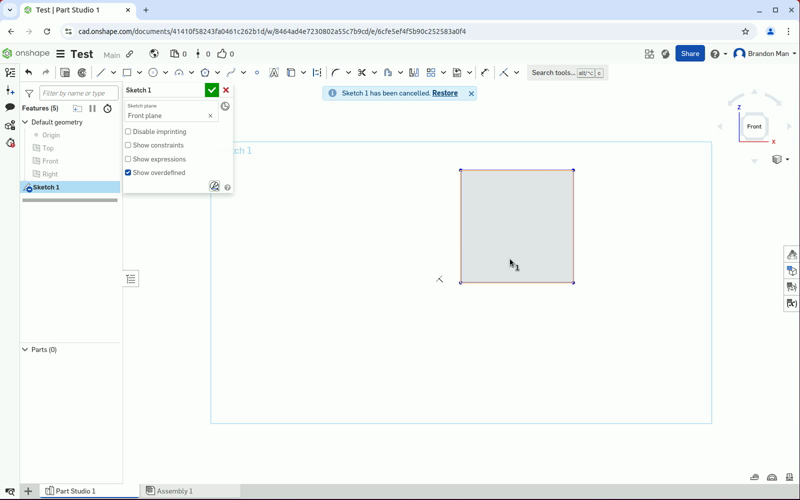
mouse_move(73, 352)
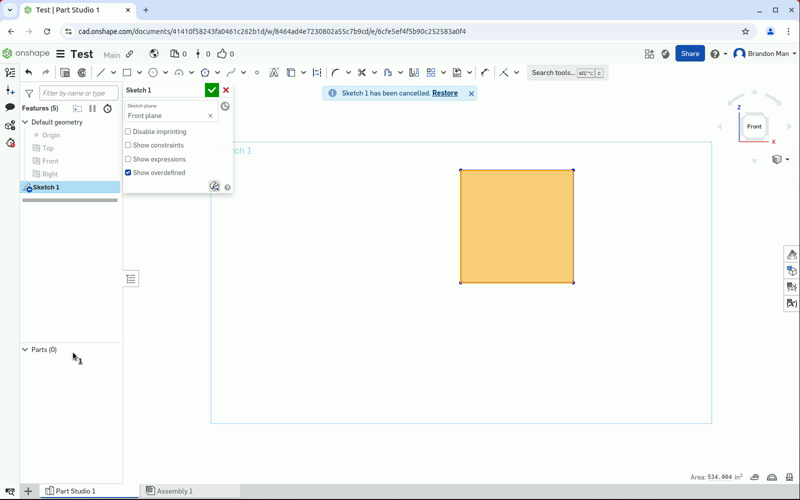
key(shift+y)
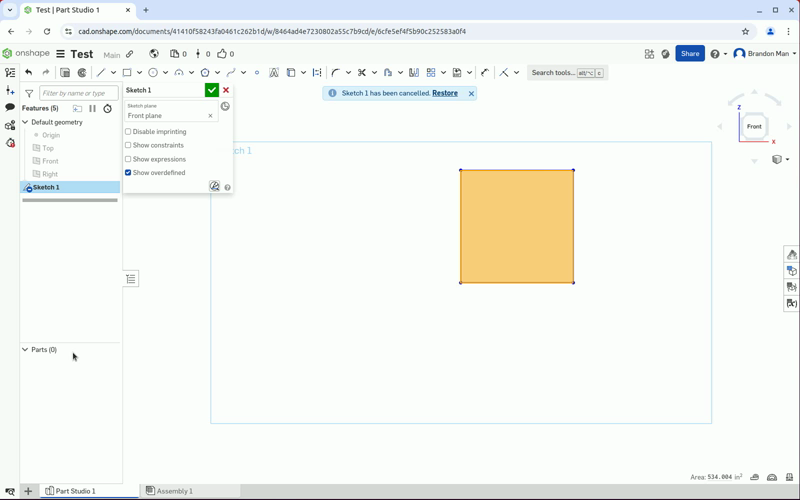
key(shift+e)
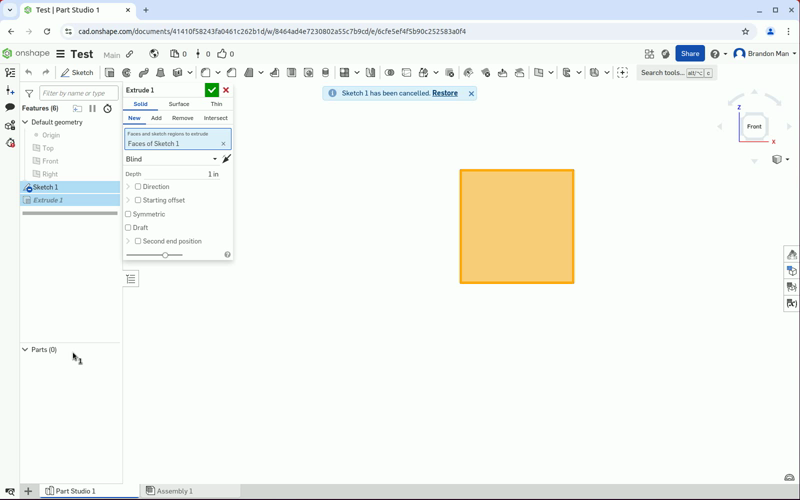
mouse_move(143, 106)
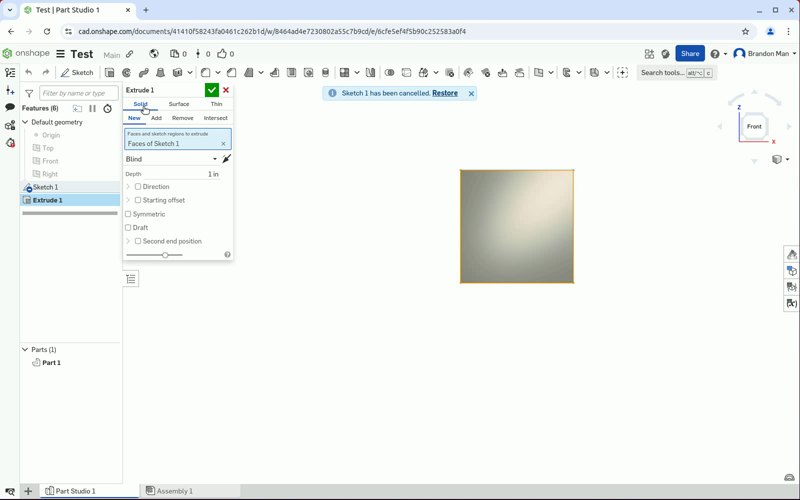
click(143, 106)
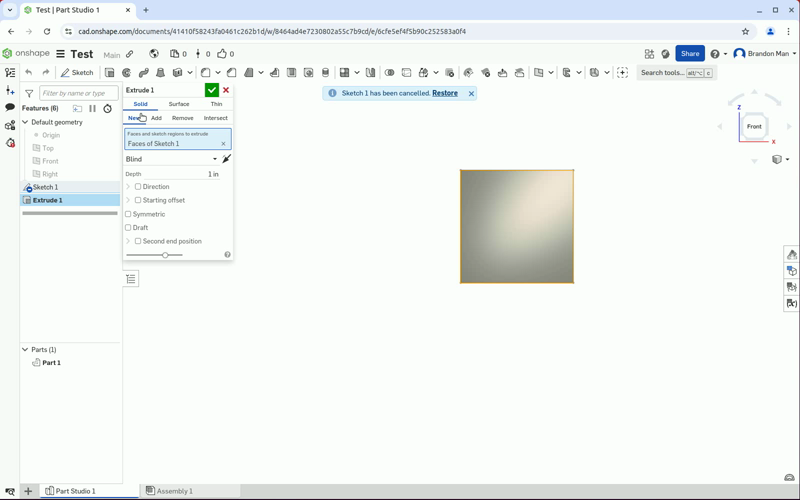
mouse_move(137, 120)
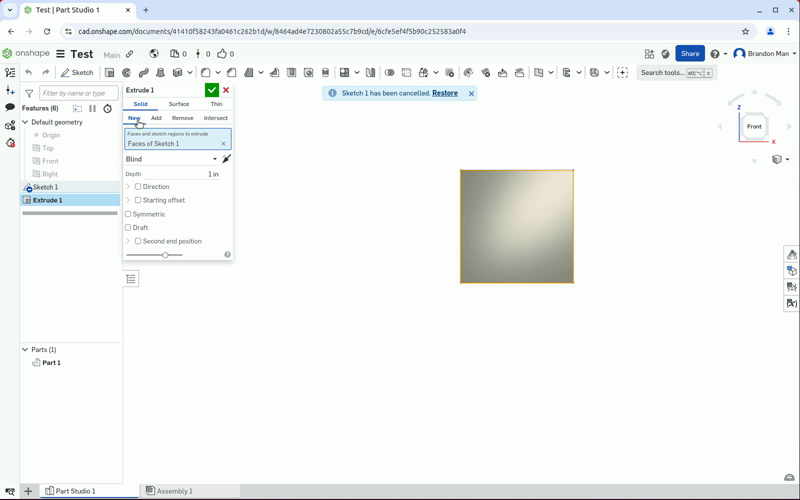
click(137, 120)
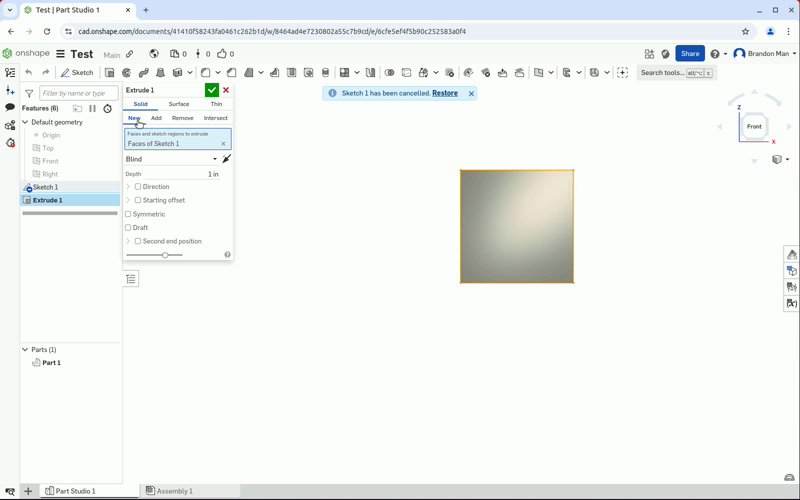
key(tab, 4)
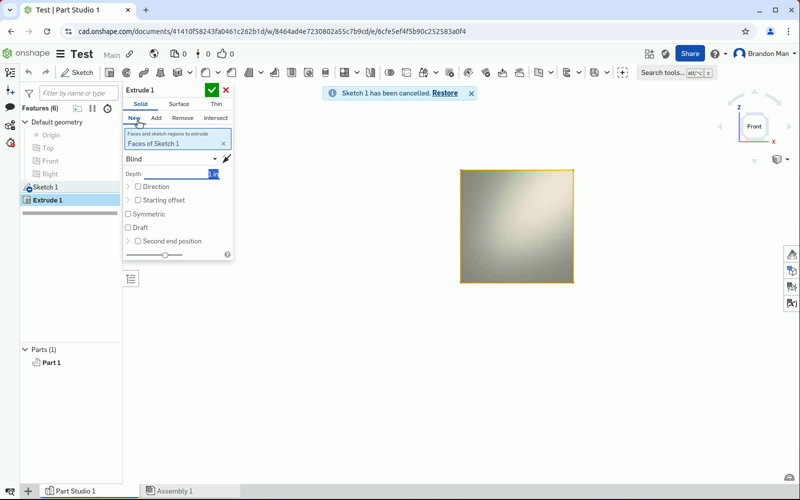
text(13.961)
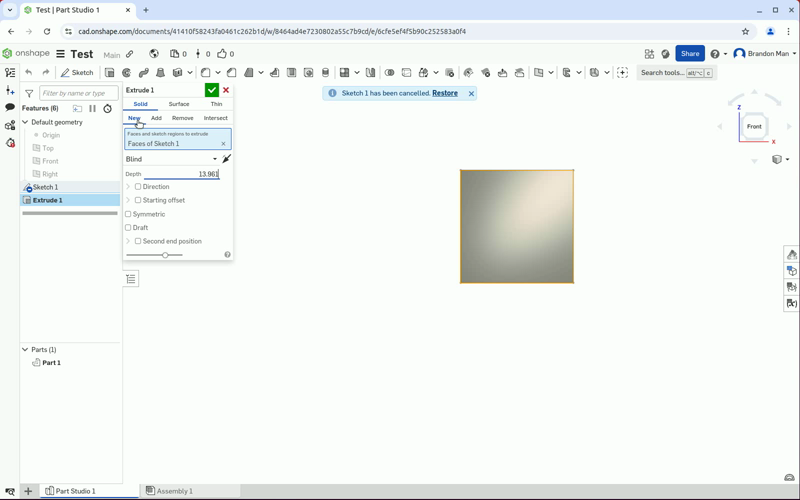
key(enter)
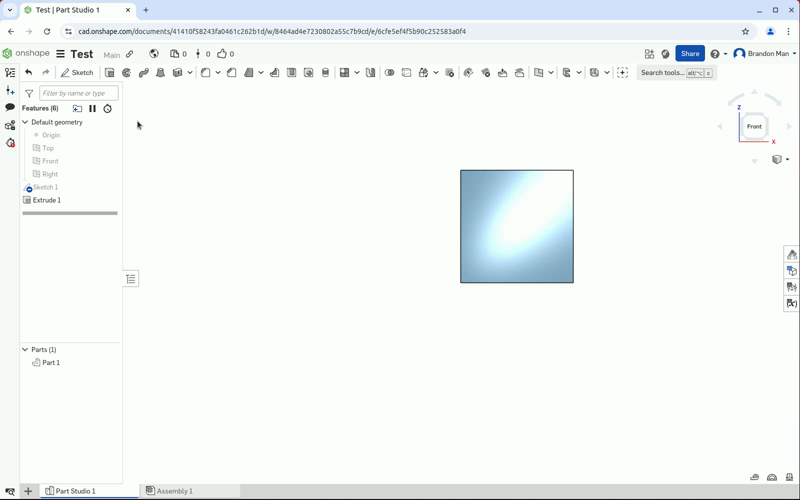
key(shift+h)
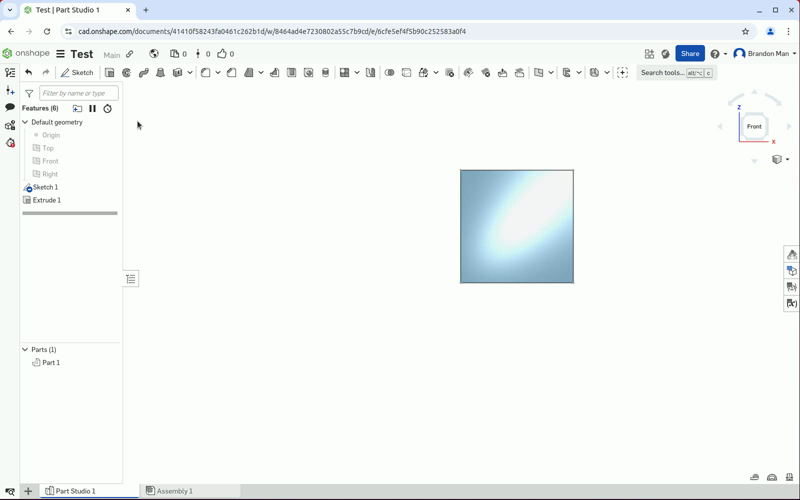
key(shift+h)
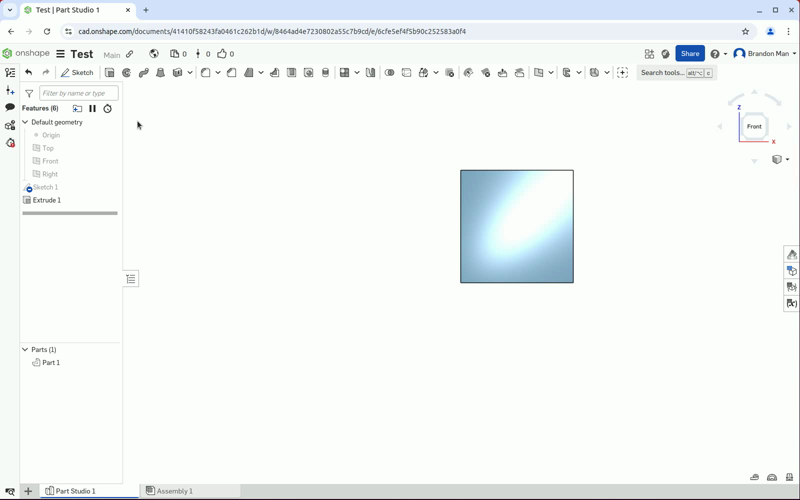
mouse_move(73, 189)
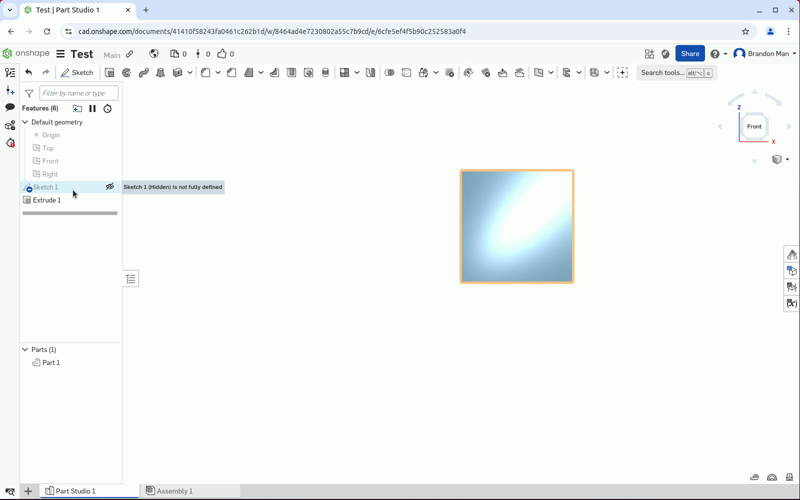
click(73, 189)
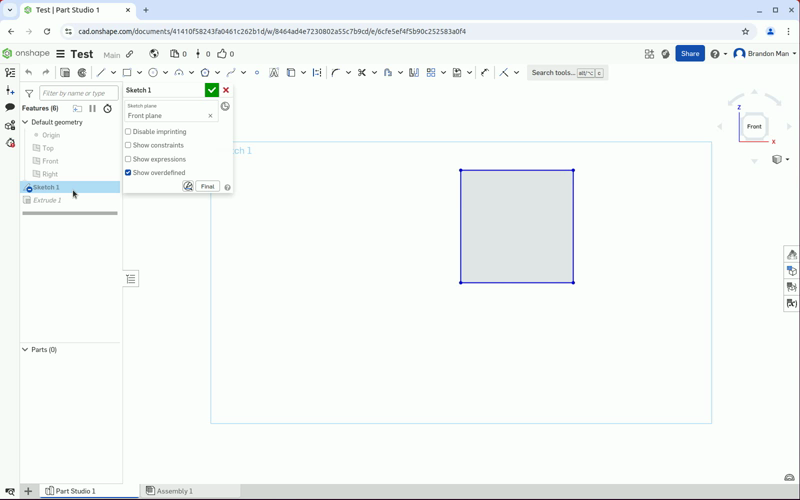
mouse_move(229, 92)
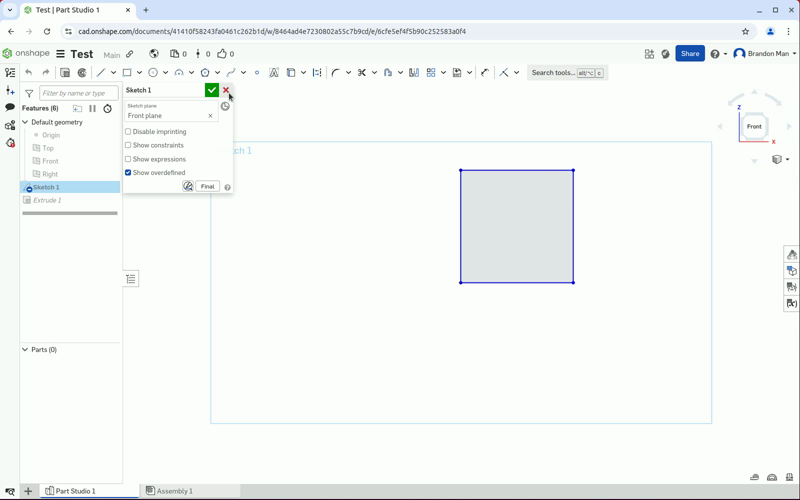
click(229, 92)
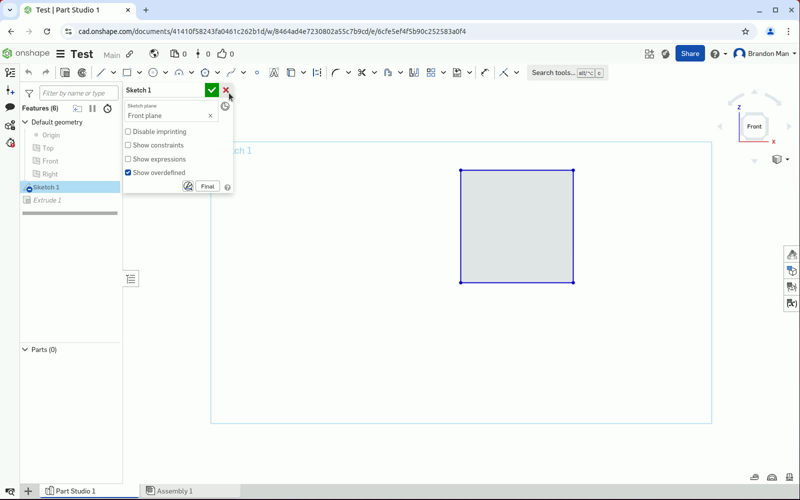
key(shift+s)
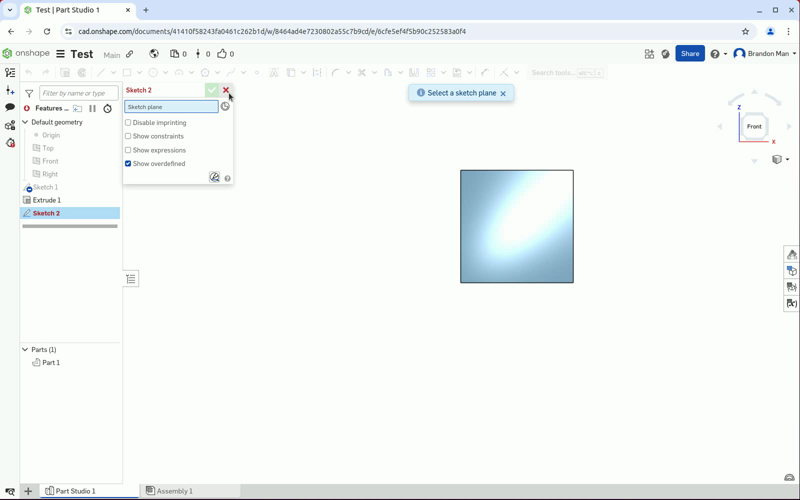
mouse_move(73, 163)
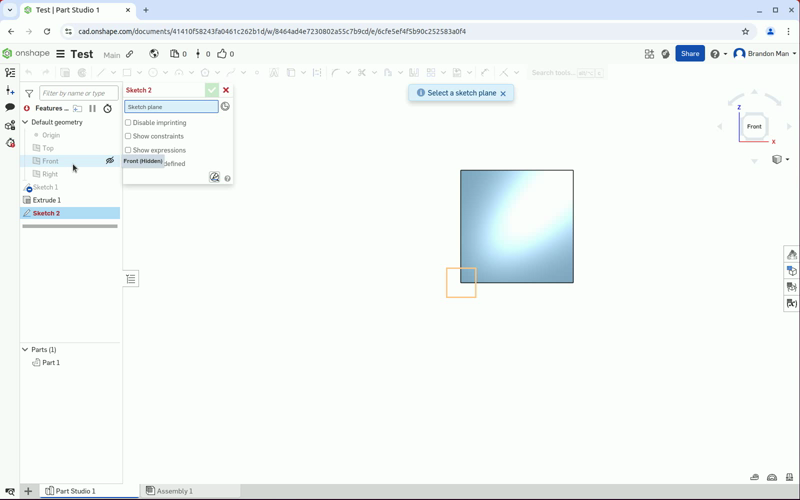
click(73, 163)
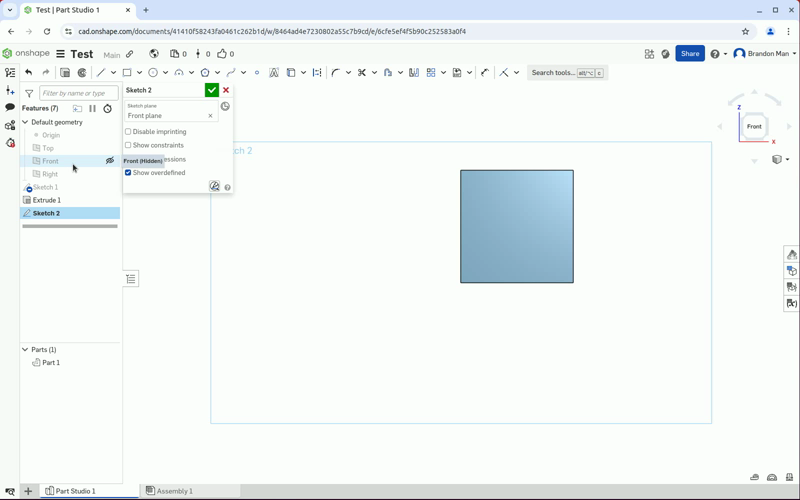
mouse_move(73, 352)
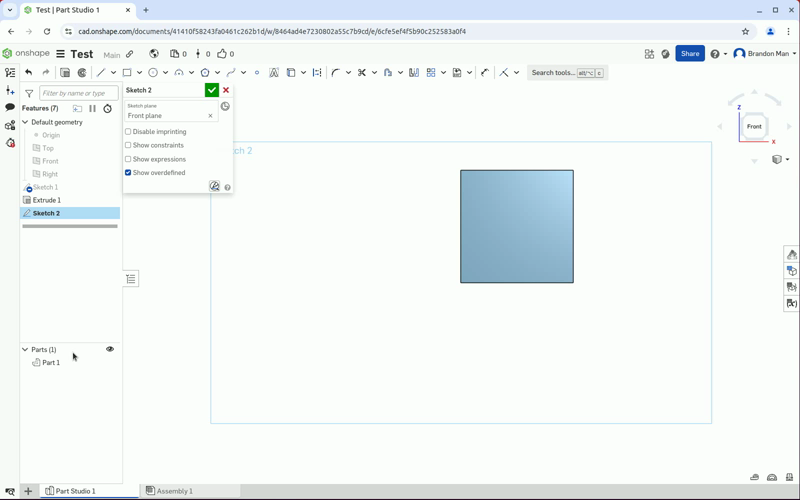
key(y)
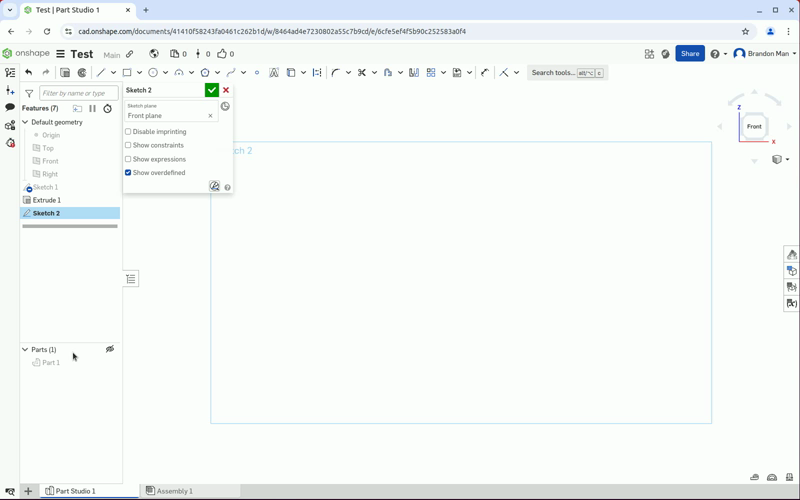
key(l)
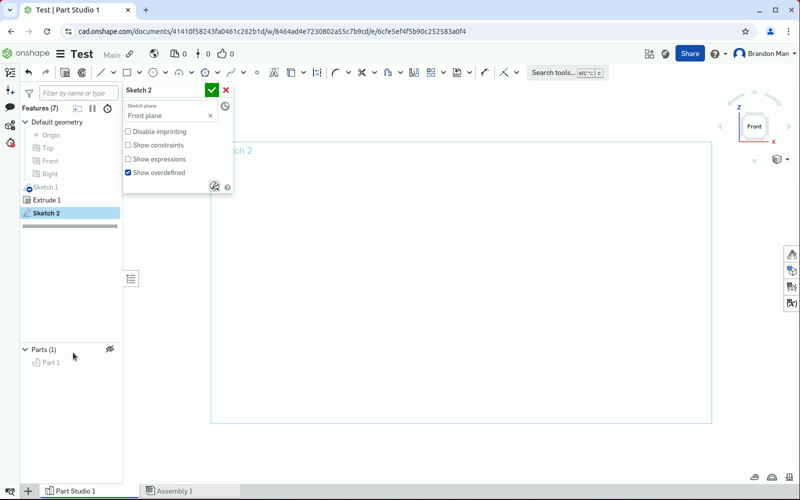
key_down(shift)
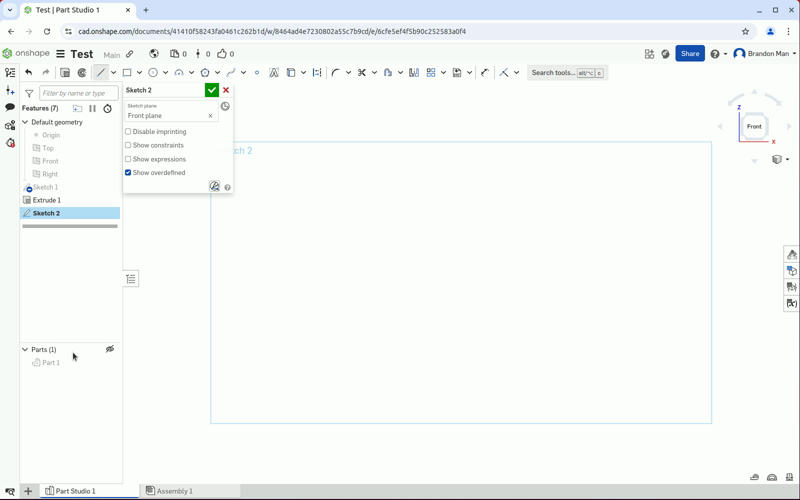
mouse_move(348, 282)
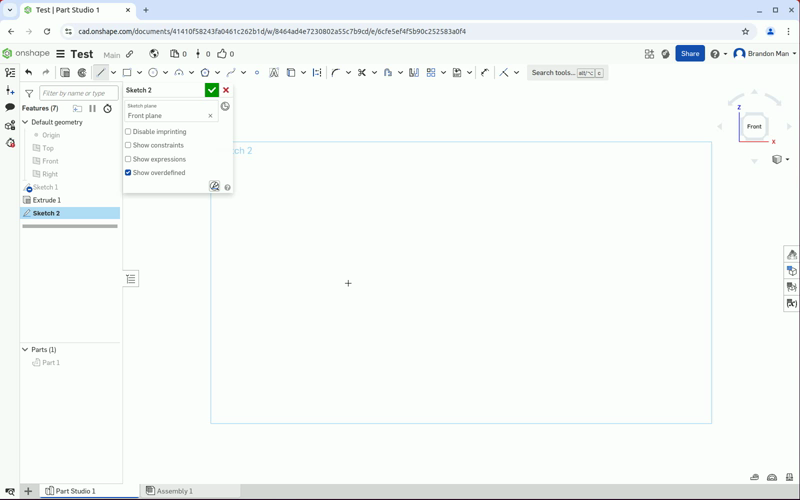
click(348, 282)
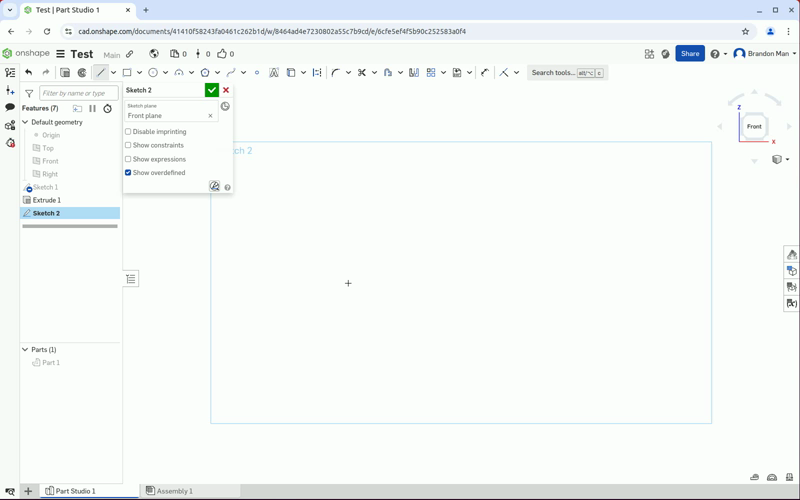
key_up(shift)
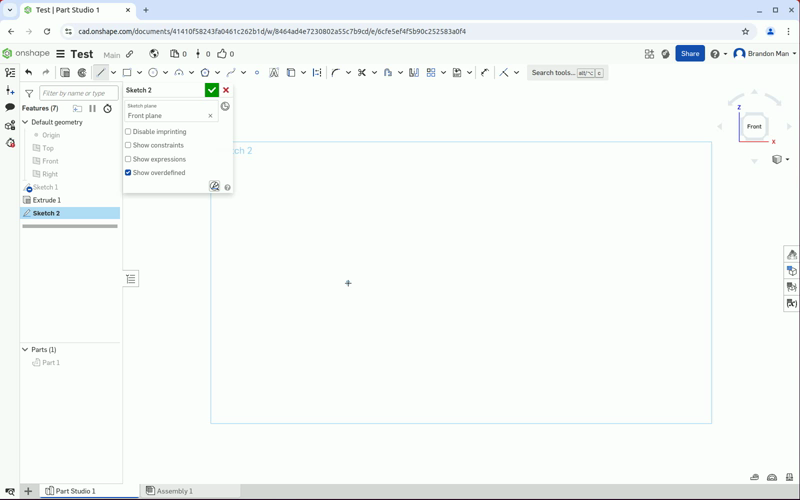
key_down(shift)
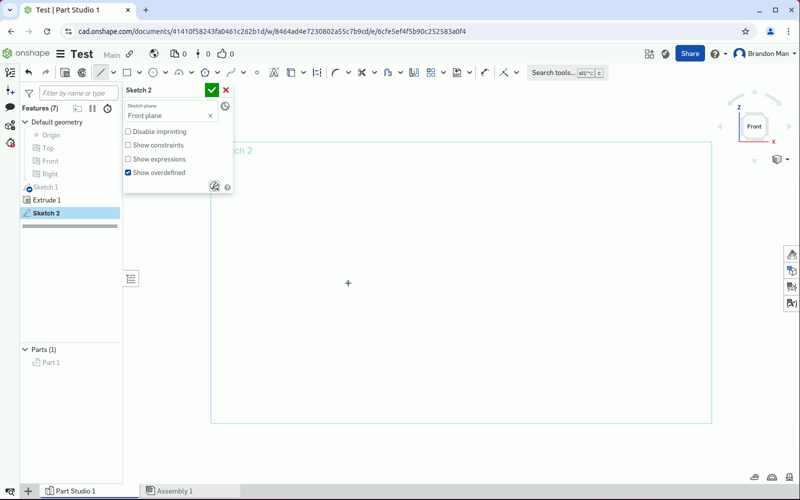
mouse_move(460, 282)
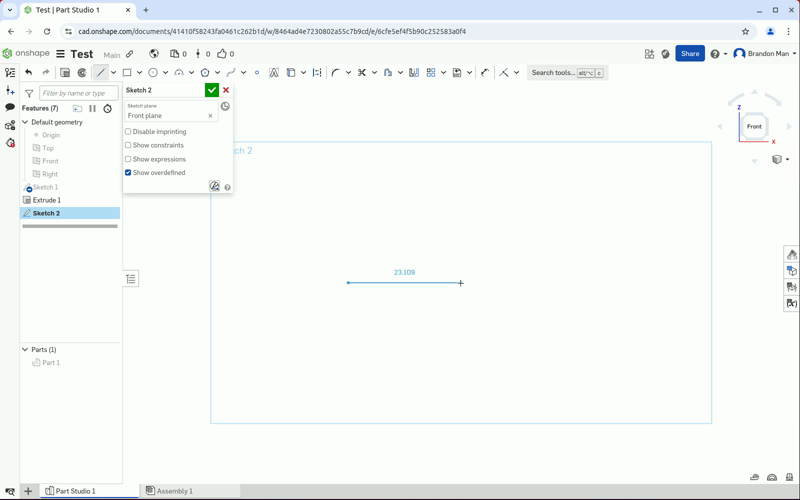
click(460, 282)
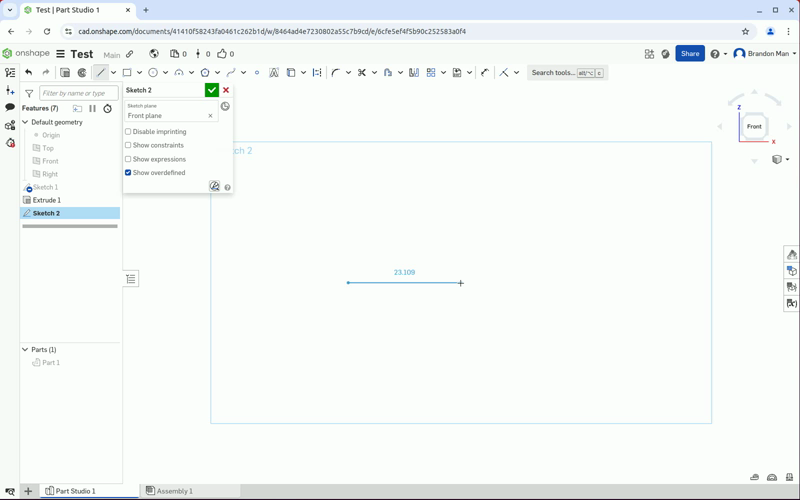
key_up(shift)
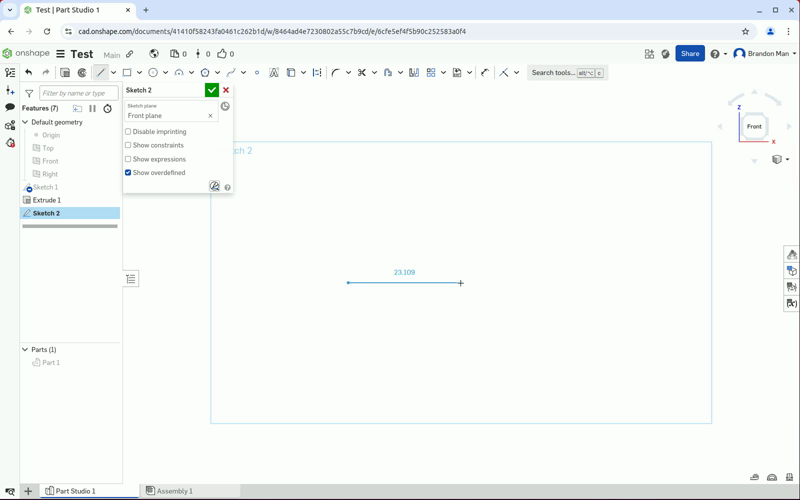
key_down(shift)
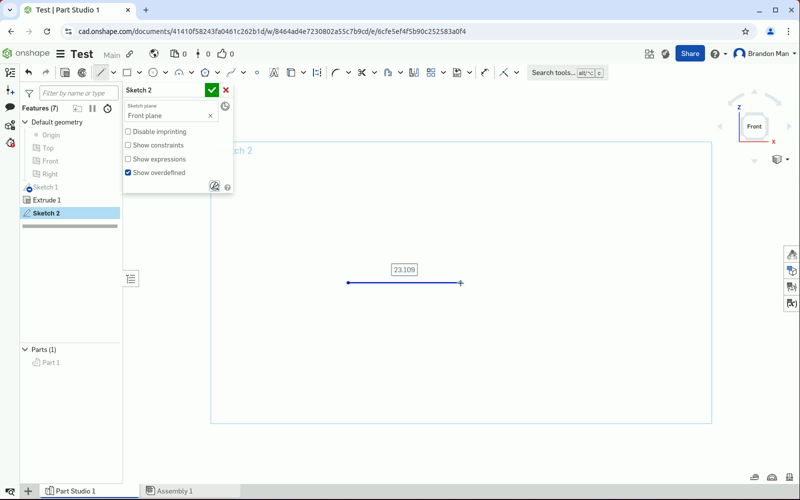
mouse_move(460, 170)
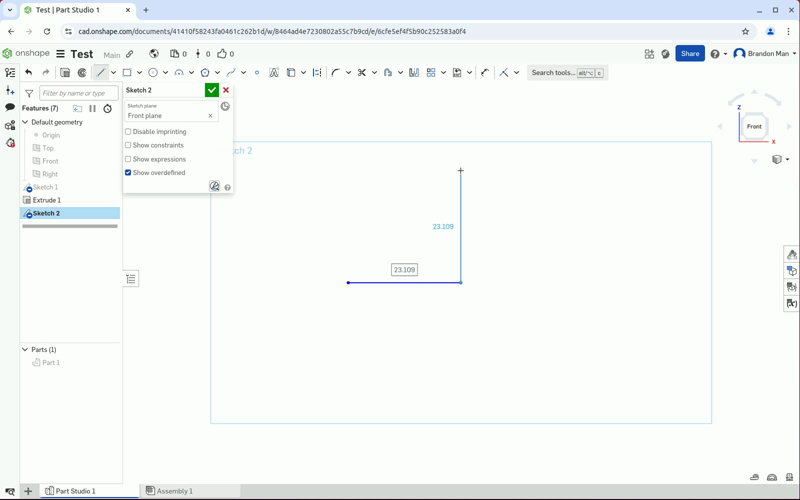
click(460, 170)
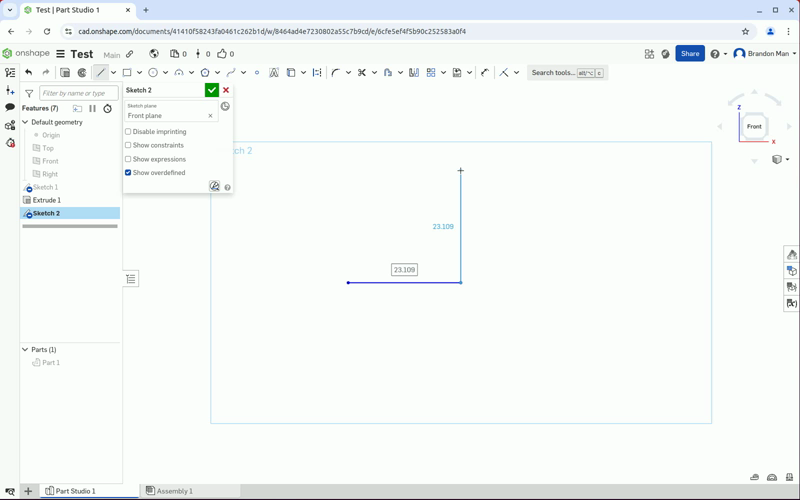
key_up(shift)
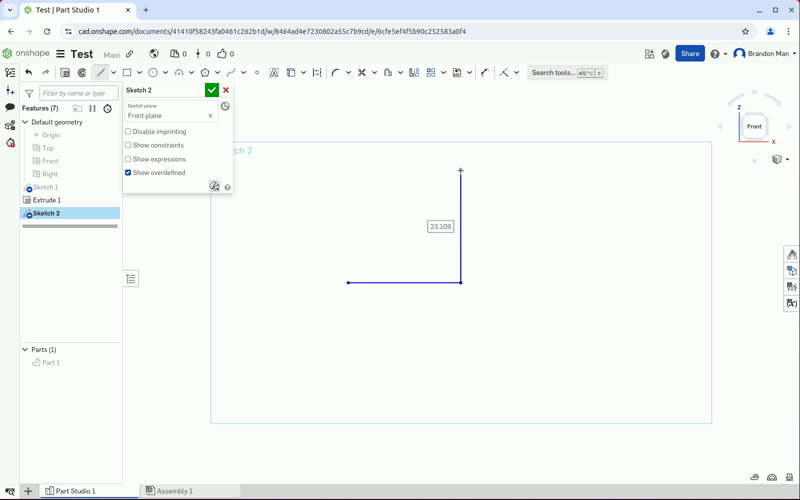
key_down(shift)
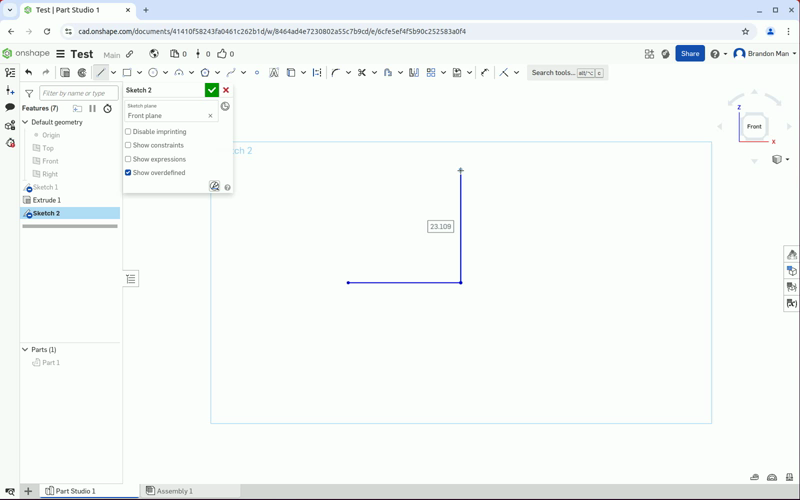
mouse_move(348, 170)
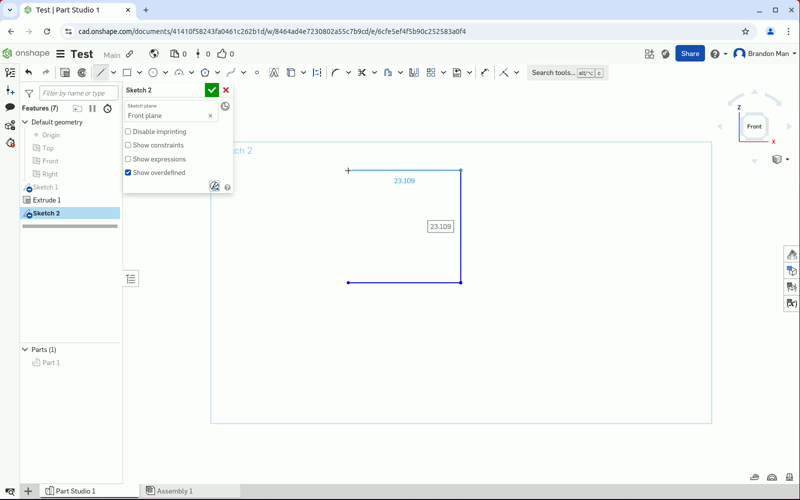
click(348, 170)
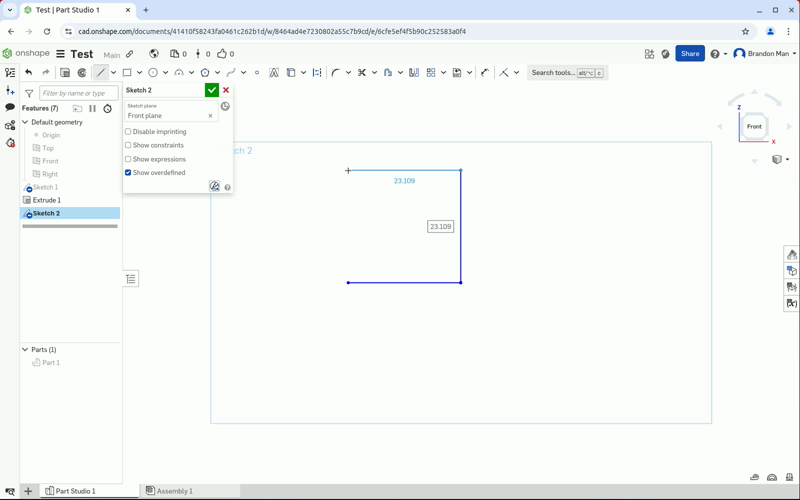
key_up(shift)
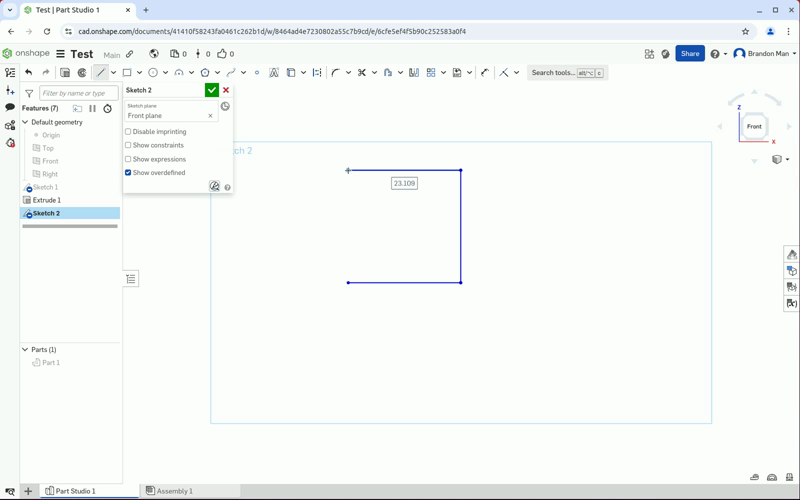
key_down(shift)
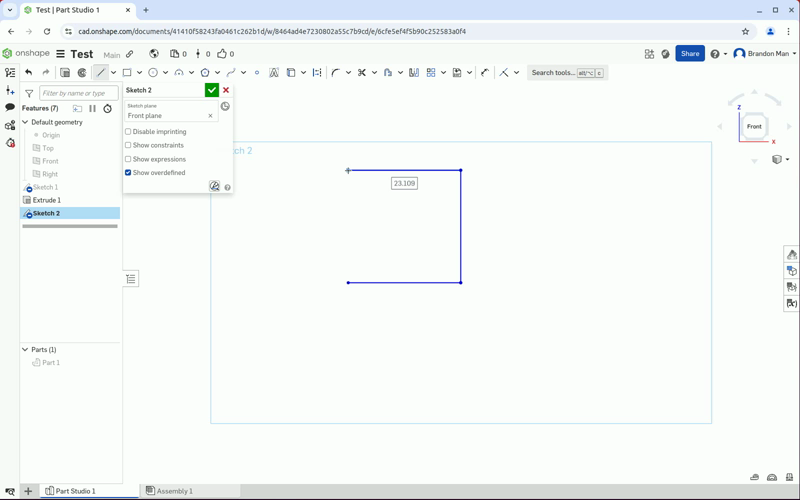
mouse_move(348, 282)
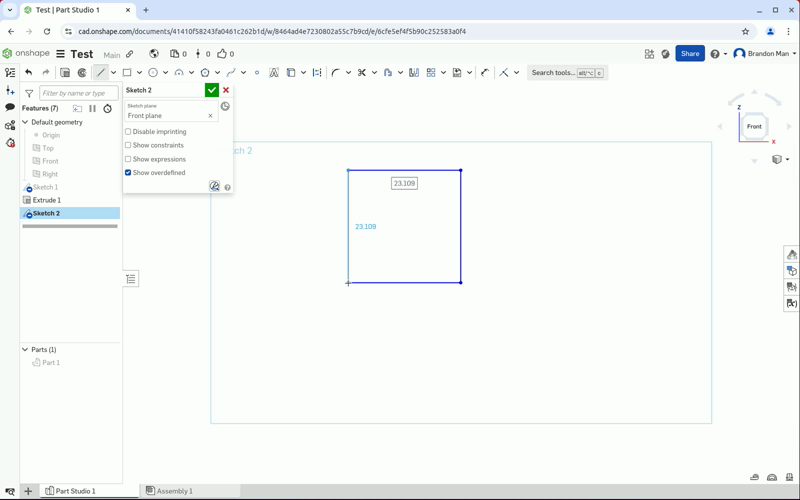
key_up(shift)
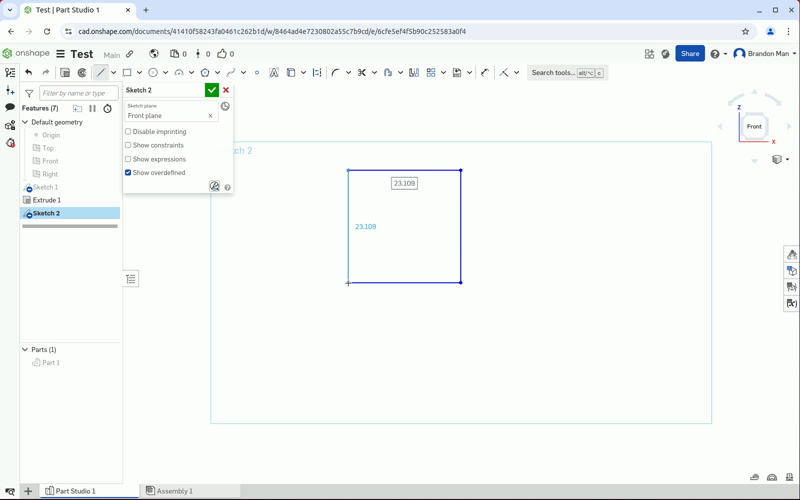
click(348, 282)
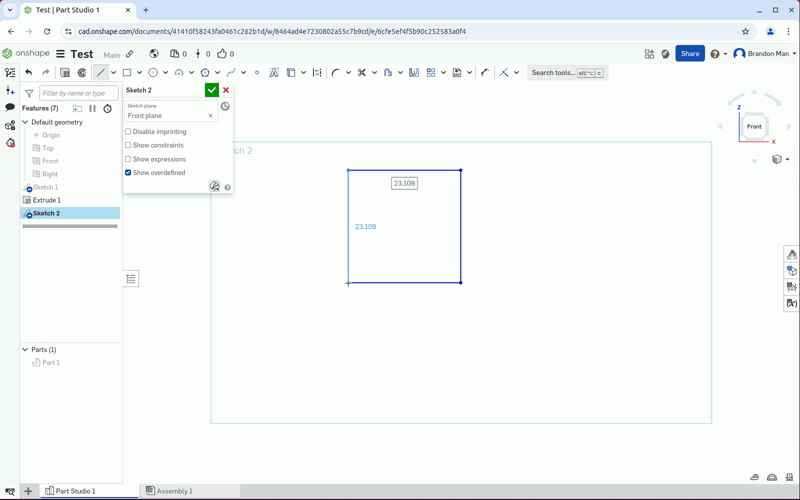
key(esc)
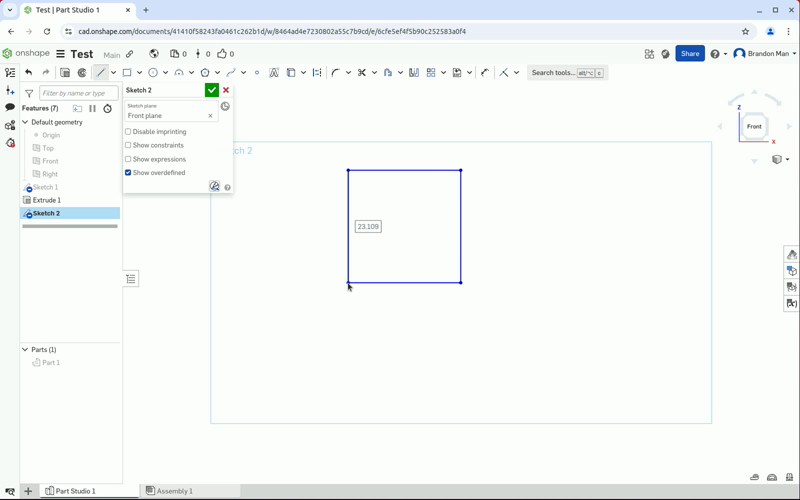
mouse_move(437, 236)
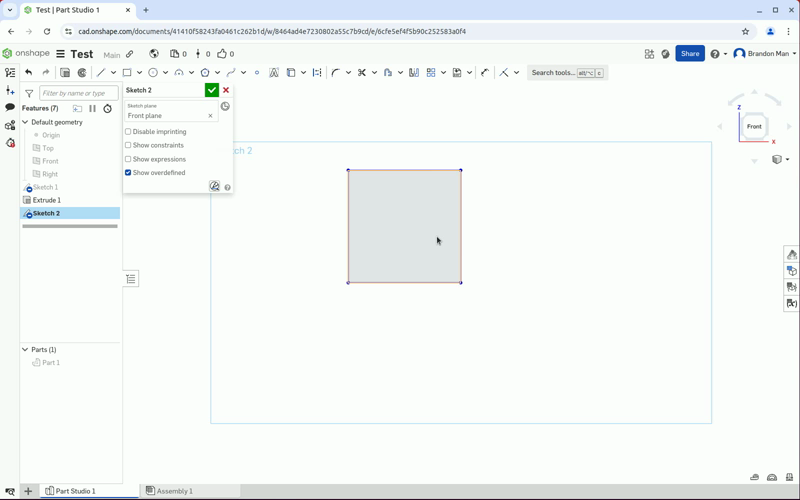
click(437, 236)
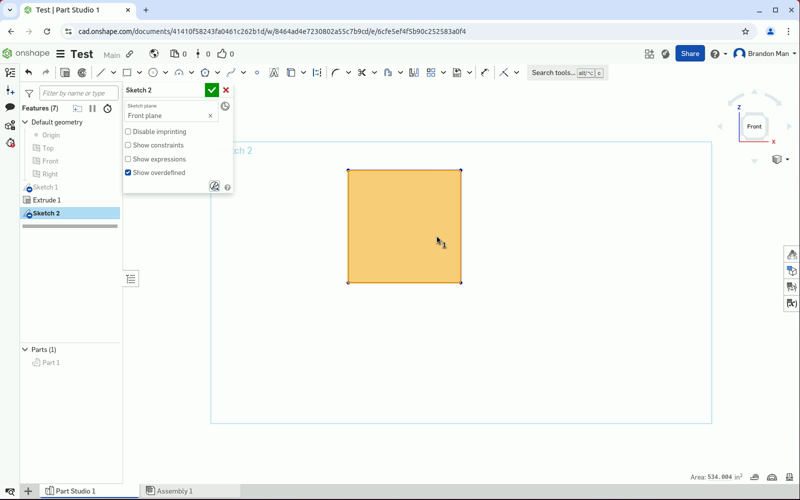
mouse_move(73, 352)
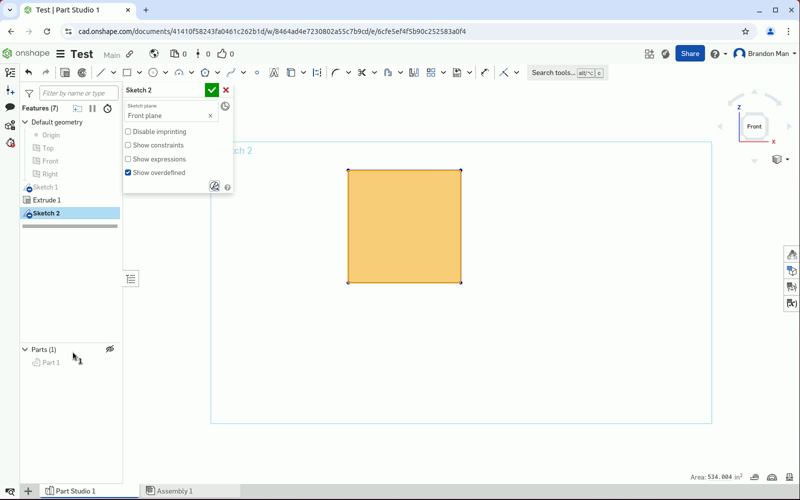
key(shift+y)
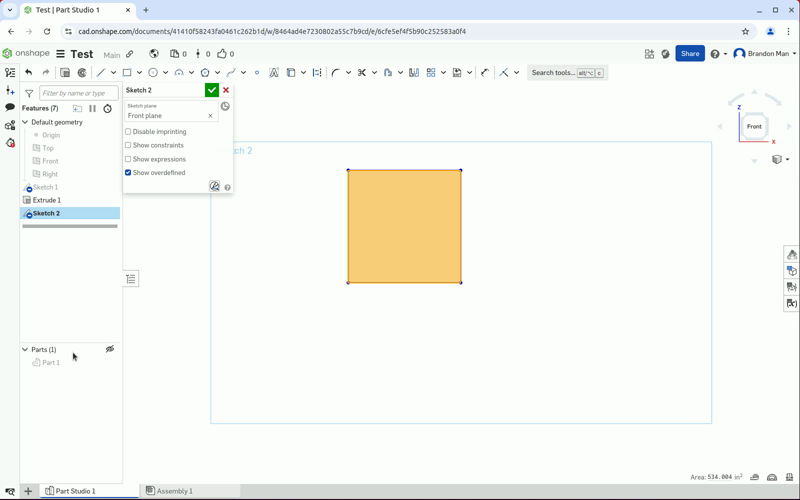
key(shift+e)
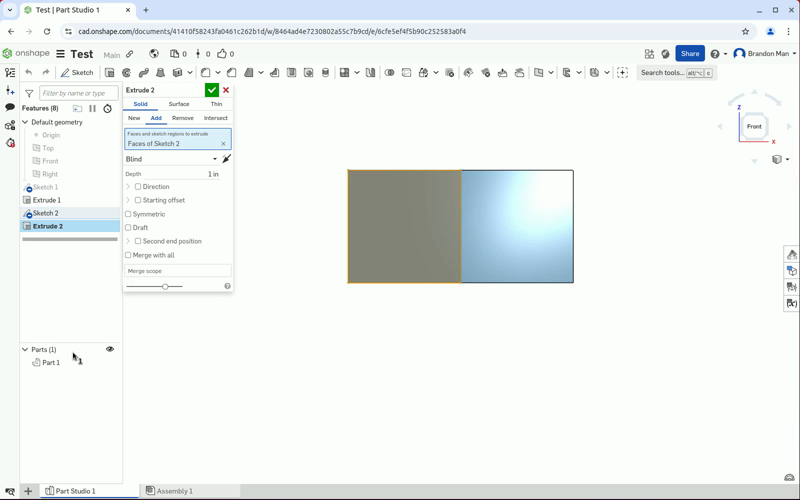
mouse_move(143, 106)
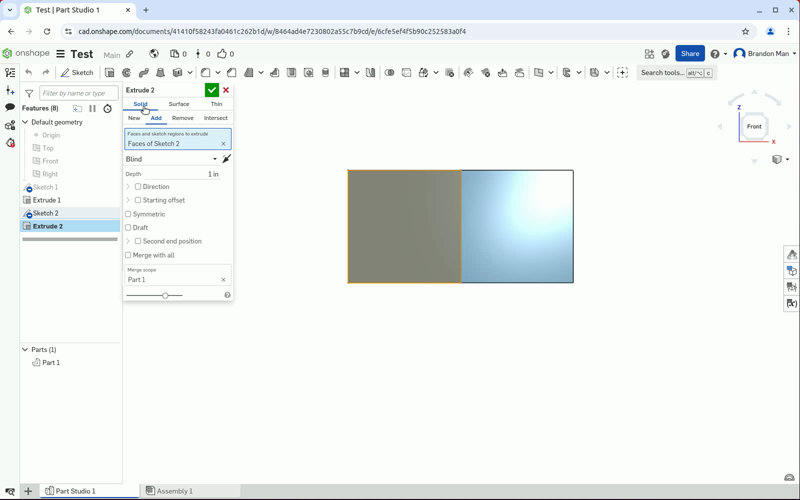
click(143, 106)
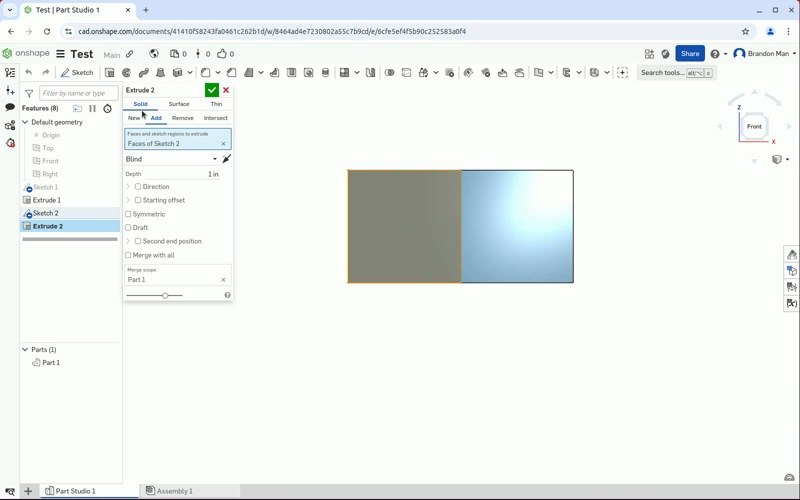
mouse_move(137, 120)
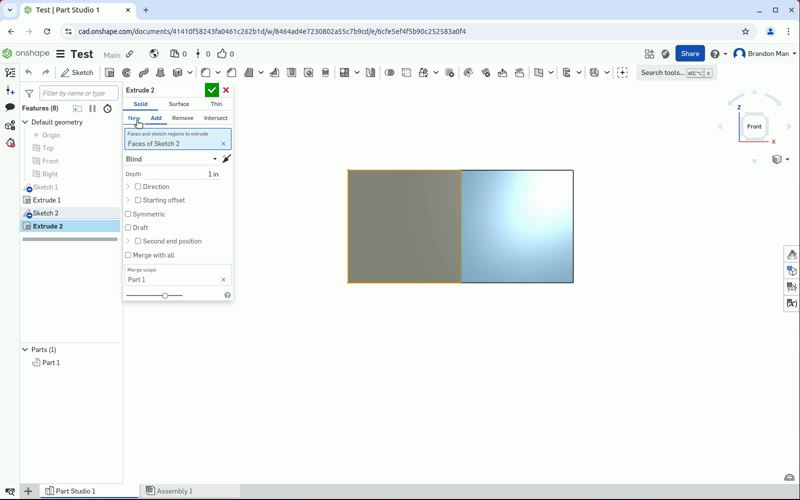
click(137, 120)
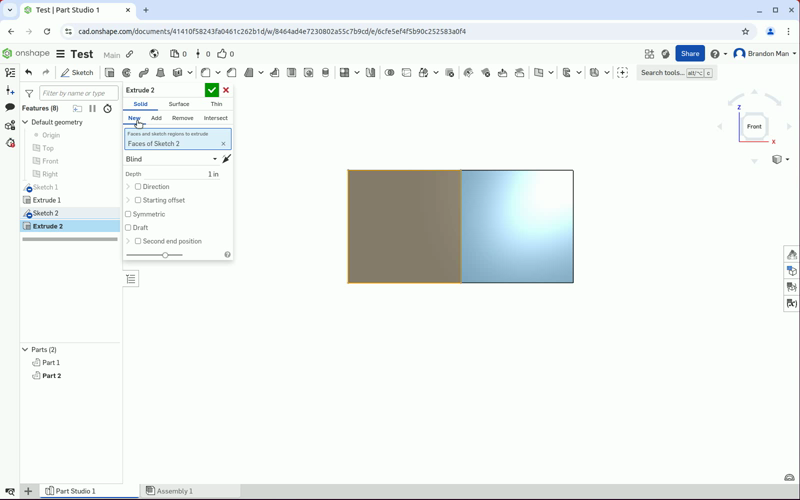
key(tab, 4)
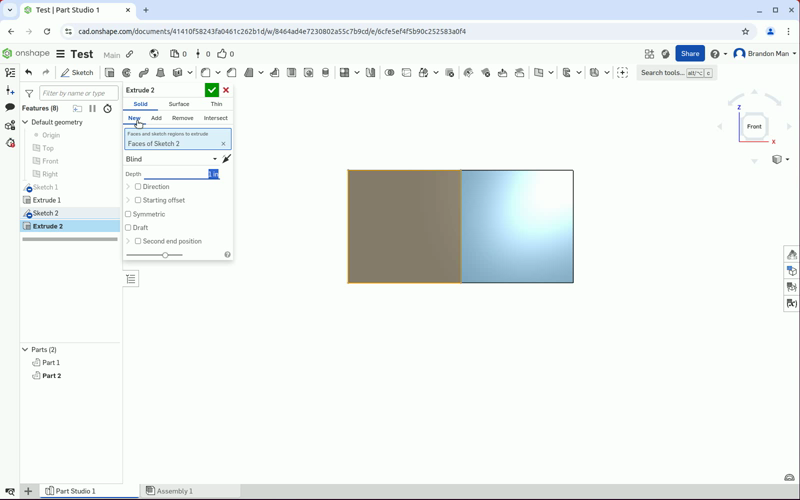
text(13.961)
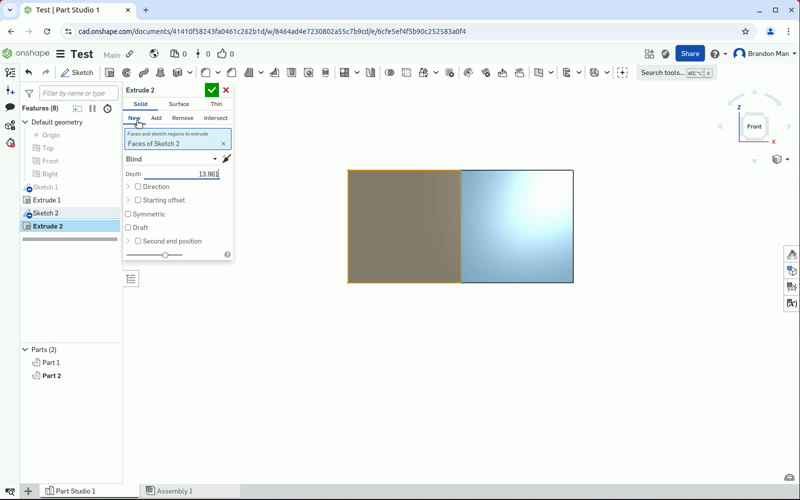
key(enter)
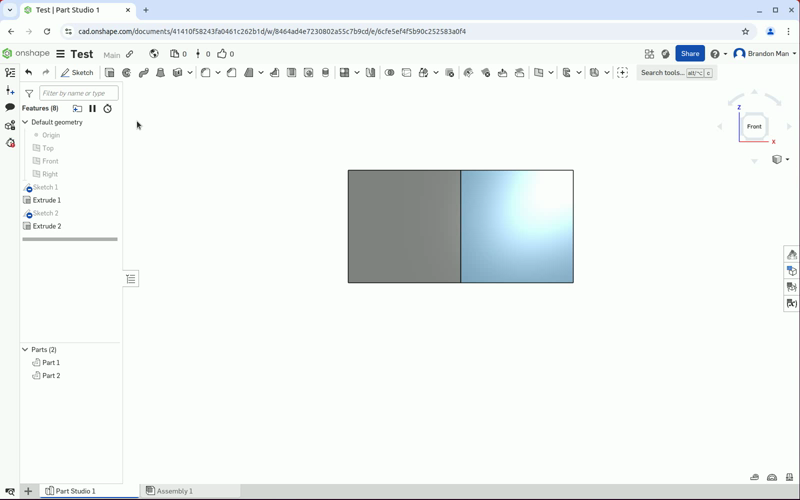
key(shift+h)
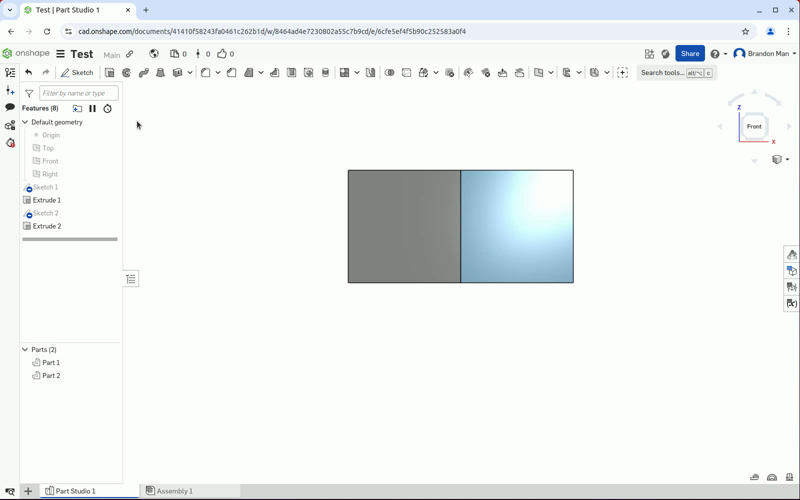
key(shift+h)
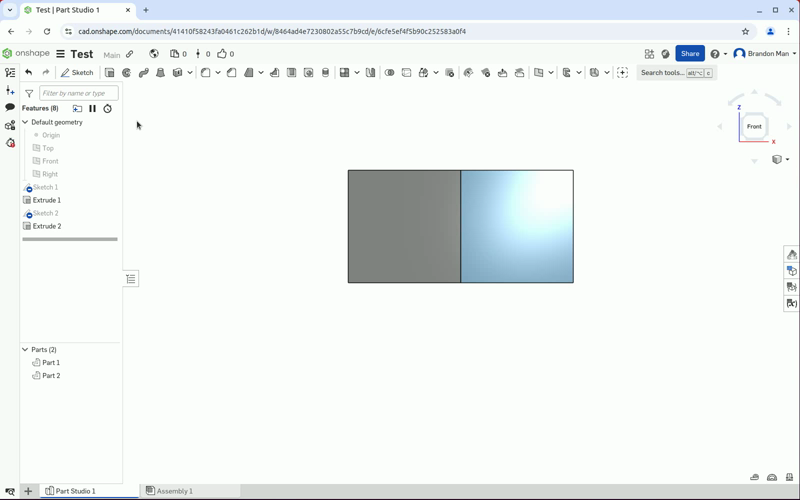
mouse_move(73, 189)
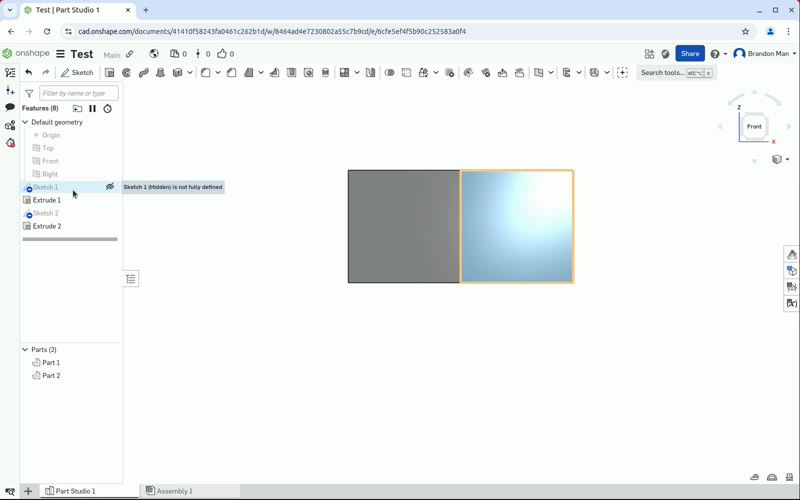
click(73, 189)
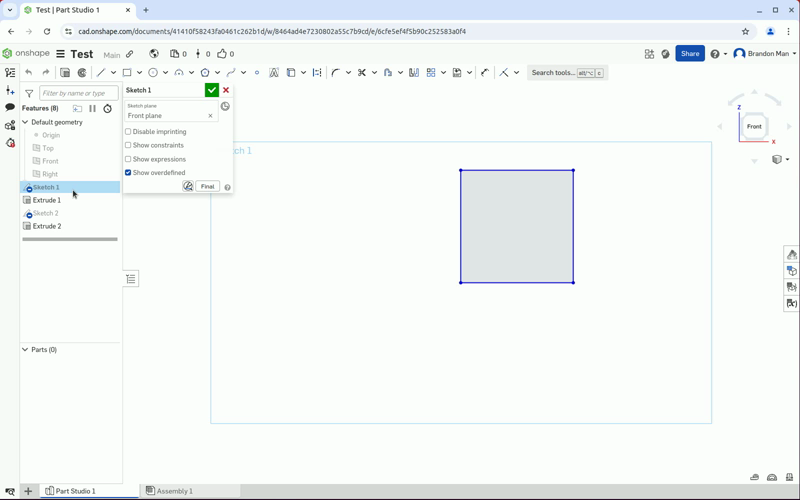
mouse_move(229, 92)
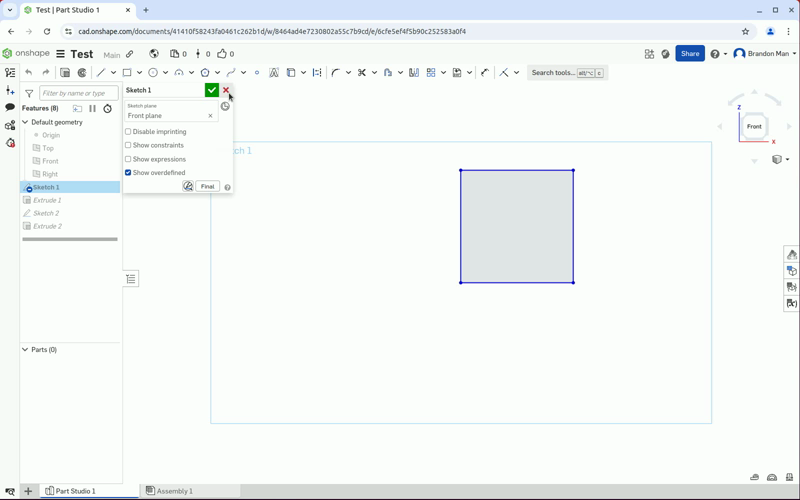
click(229, 92)
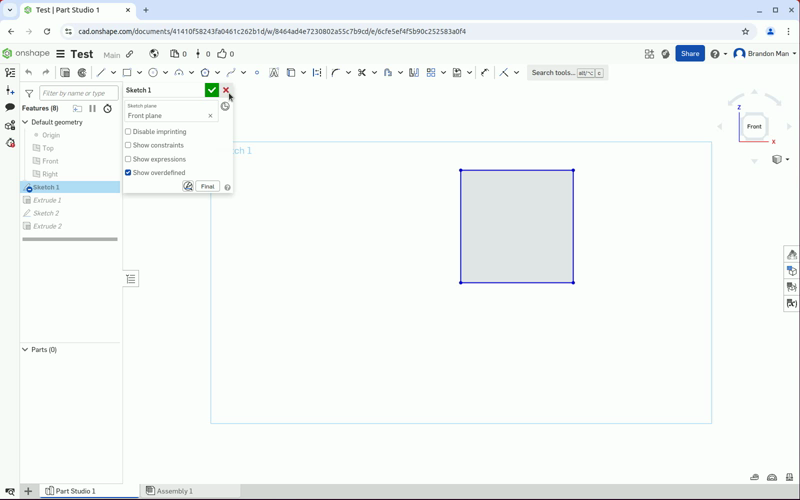
key(shift+s)
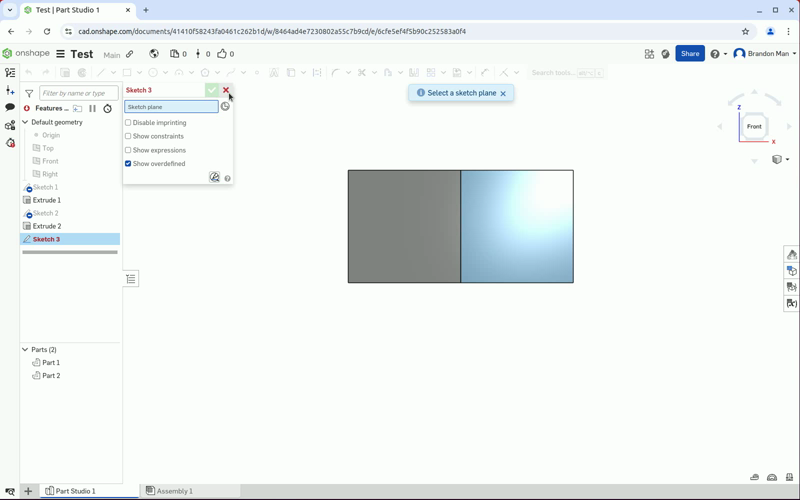
mouse_move(73, 163)
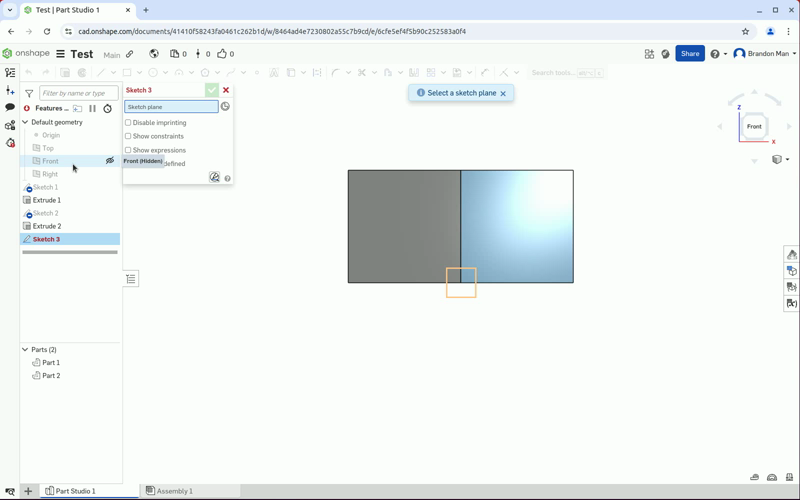
click(73, 163)
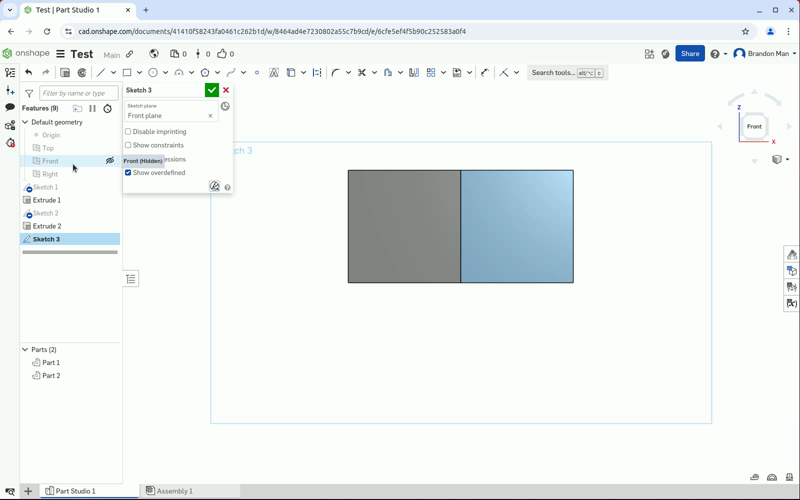
mouse_move(73, 352)
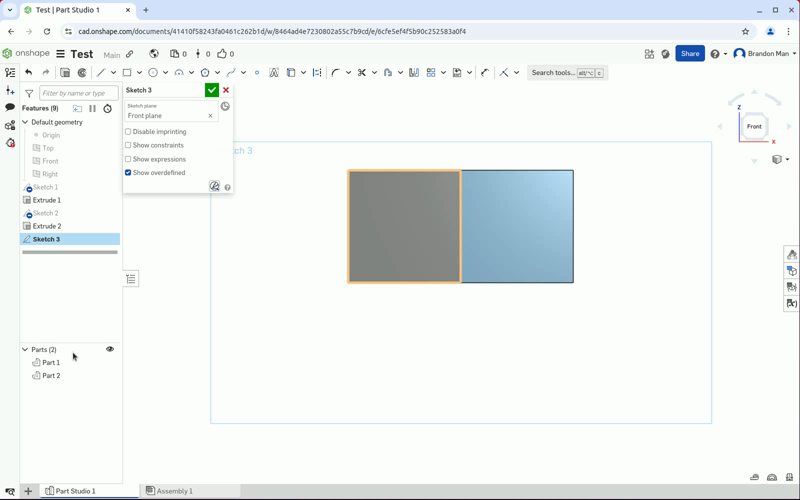
key(y)
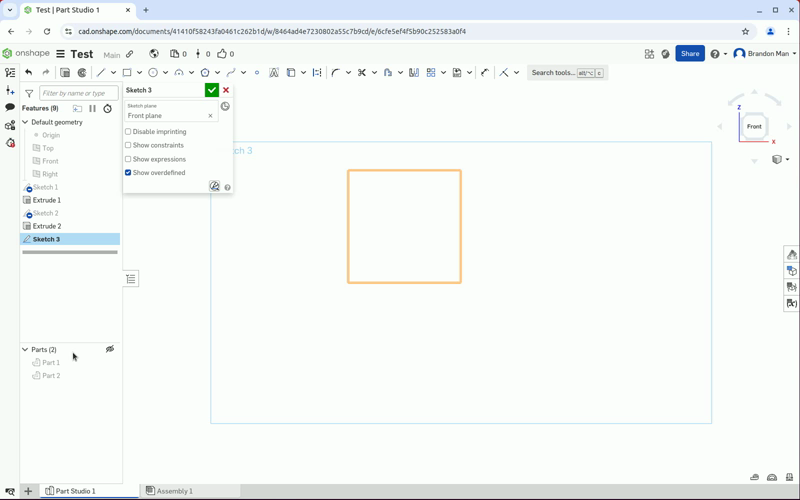
key(l)
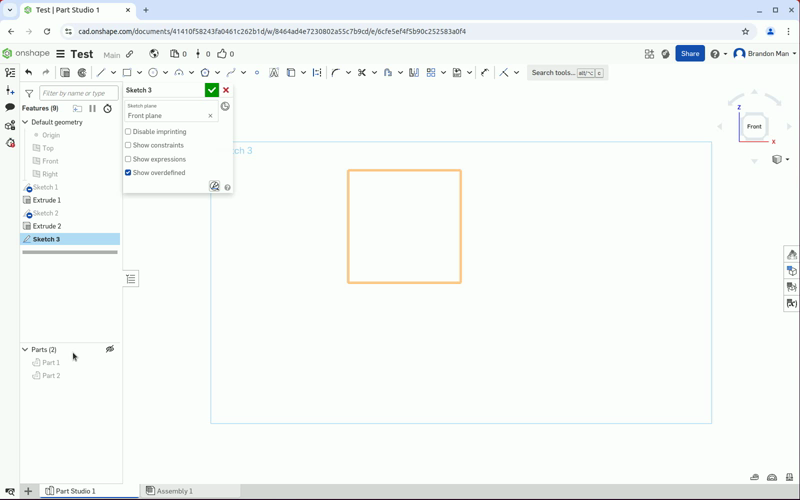
key_down(shift)
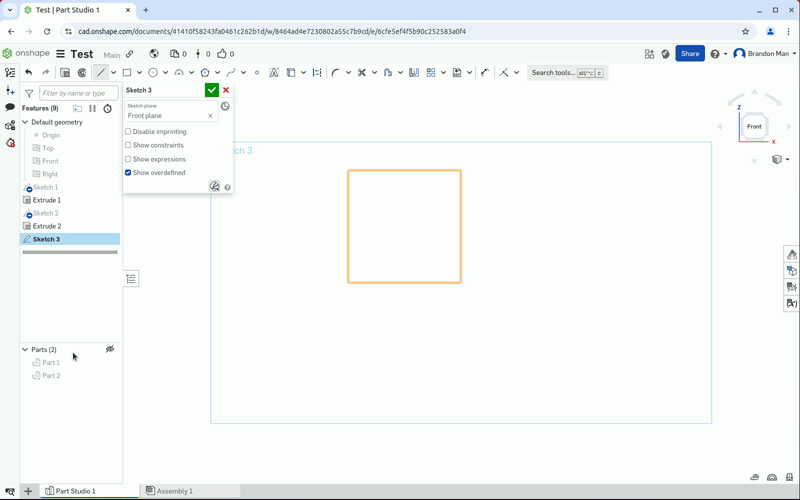
mouse_move(348, 282)
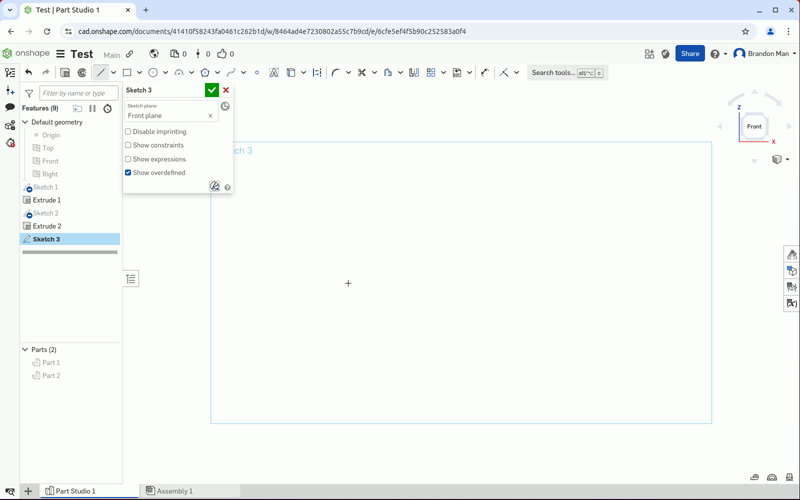
click(348, 282)
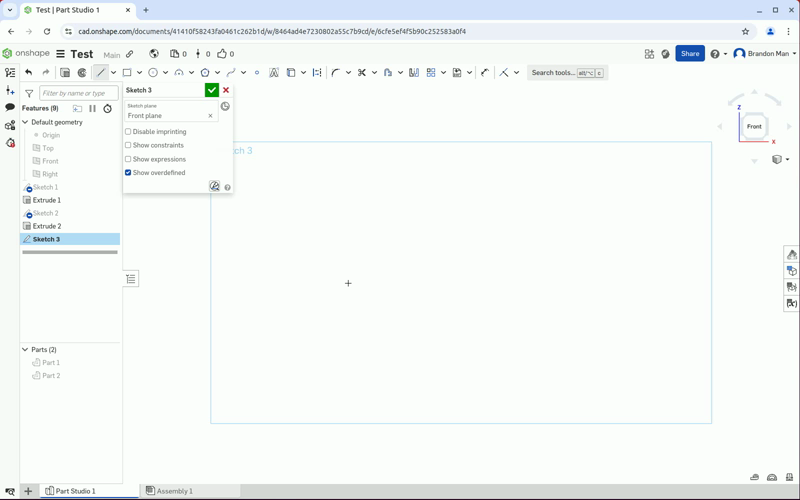
key_up(shift)
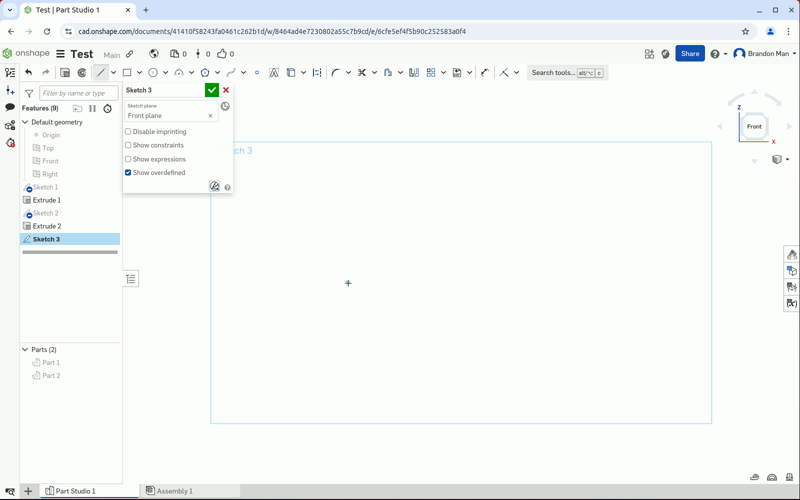
key_down(shift)
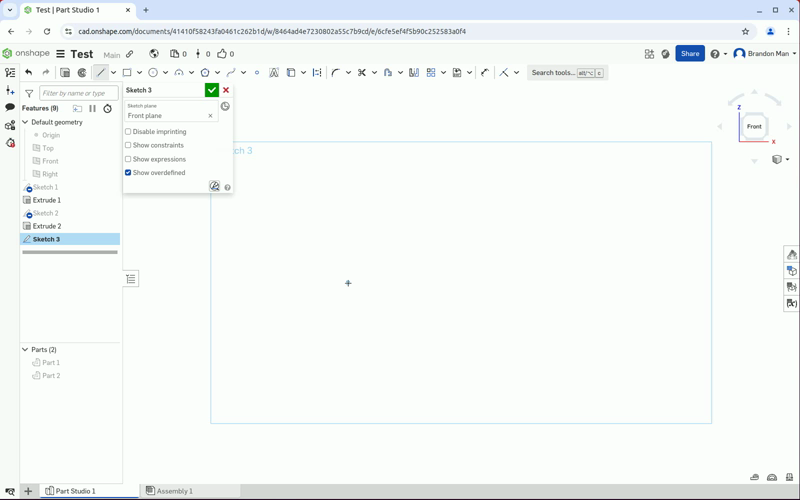
mouse_move(460, 282)
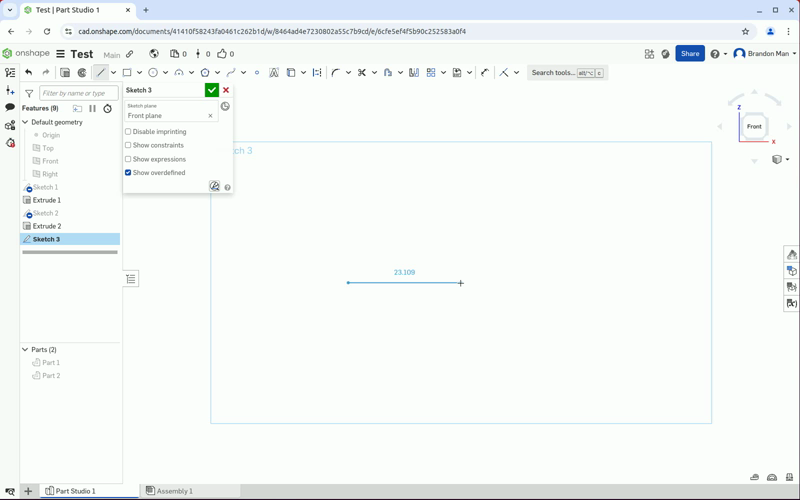
click(460, 282)
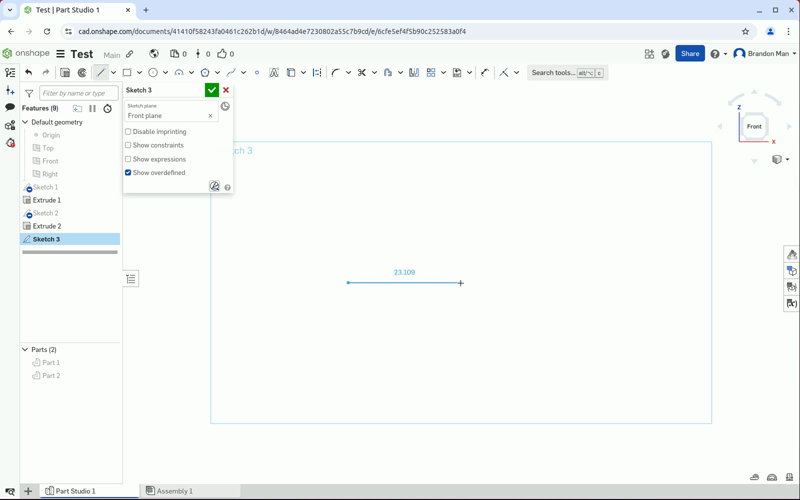
key_up(shift)
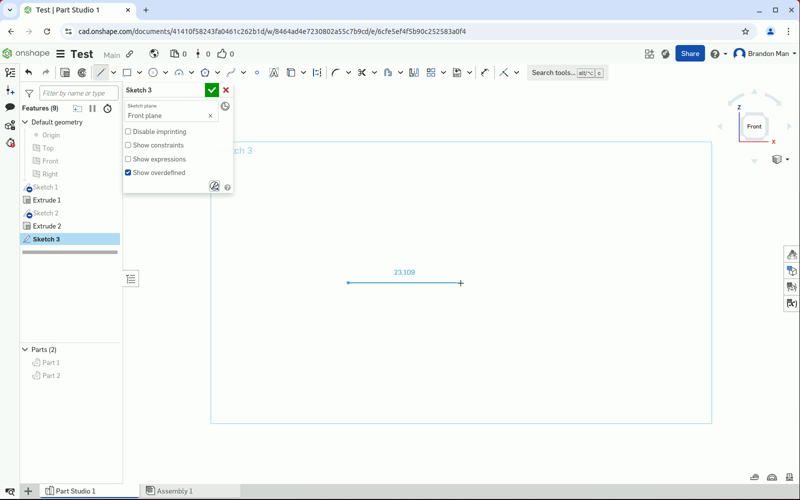
key_down(shift)
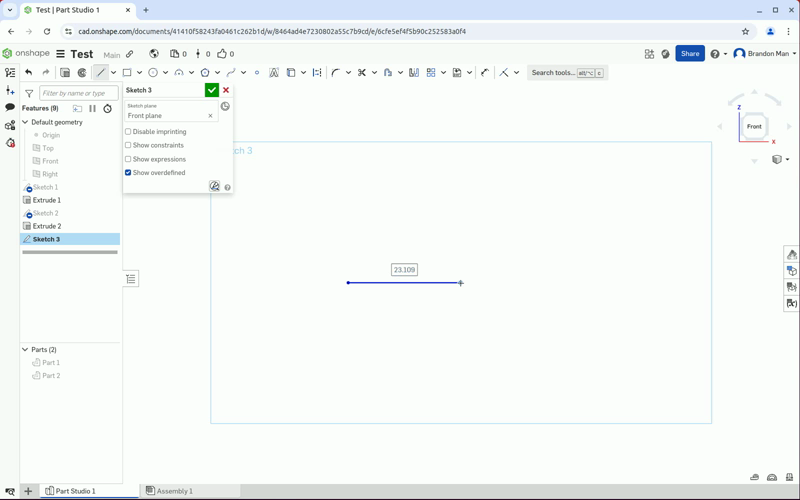
mouse_move(460, 170)
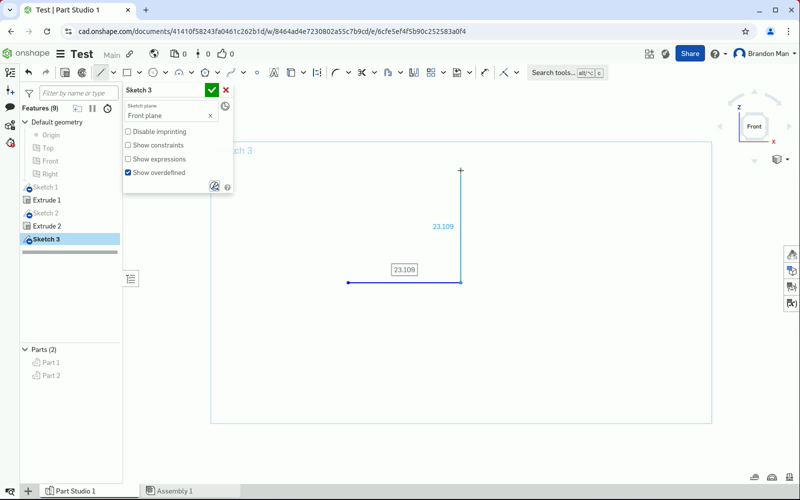
click(460, 170)
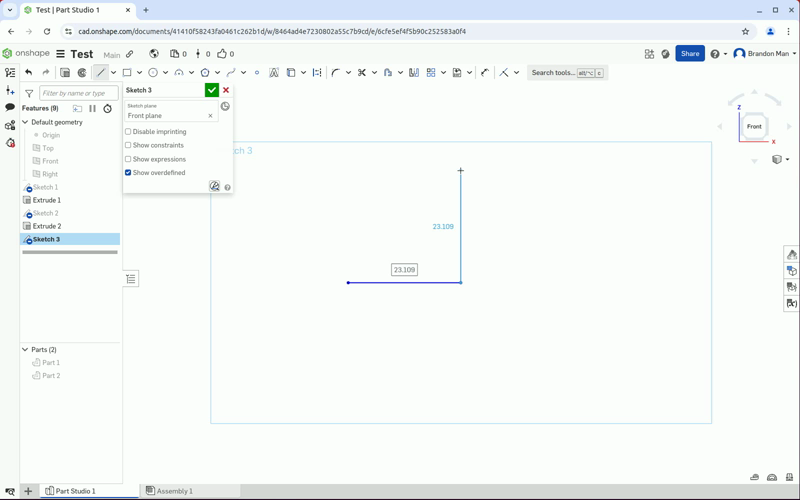
key_up(shift)
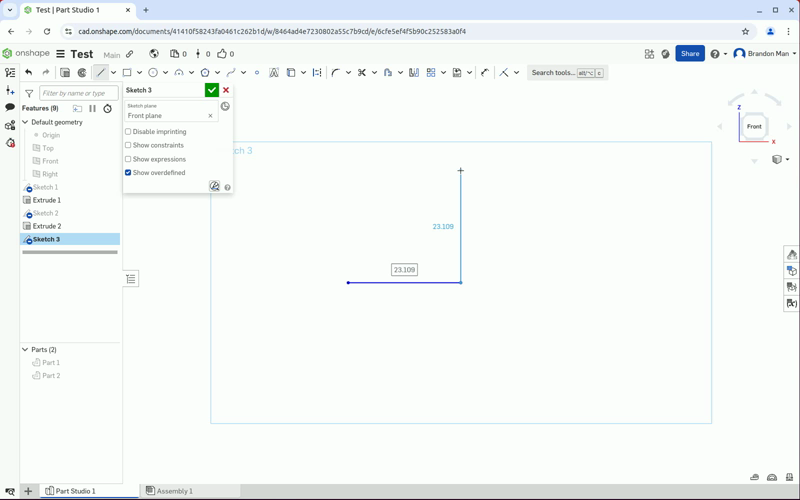
key_down(shift)
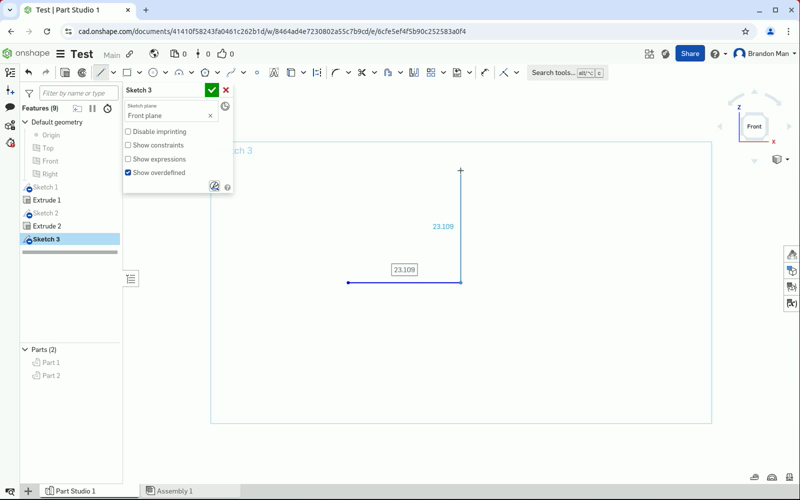
mouse_move(348, 170)
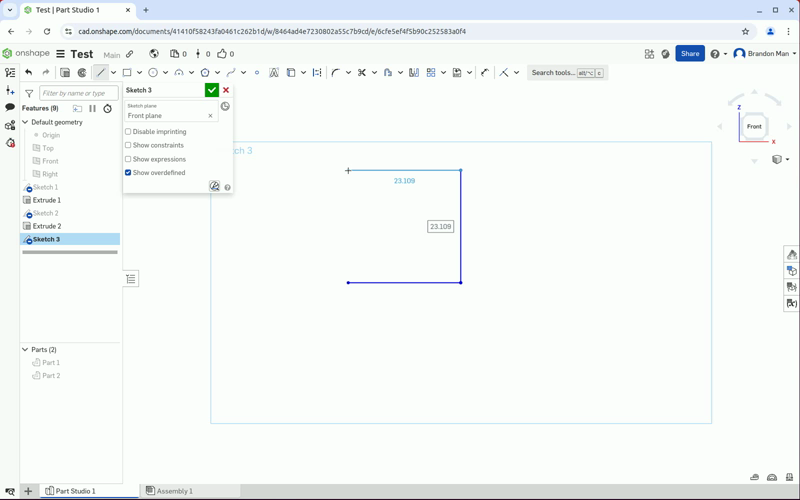
click(348, 170)
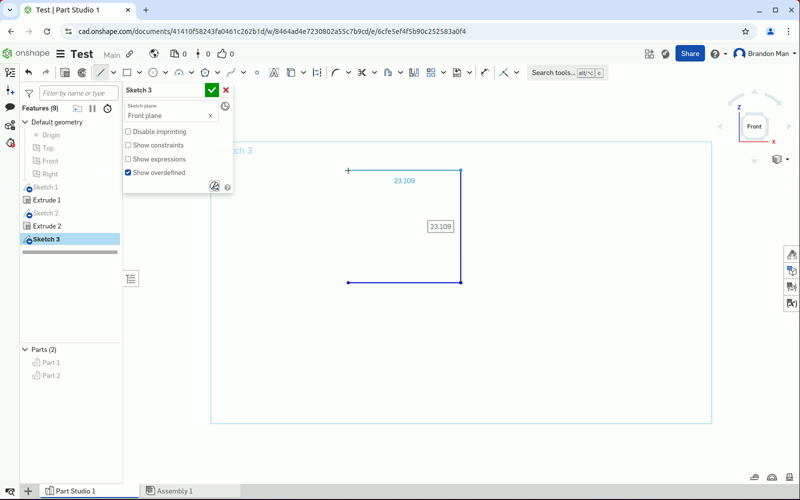
key_up(shift)
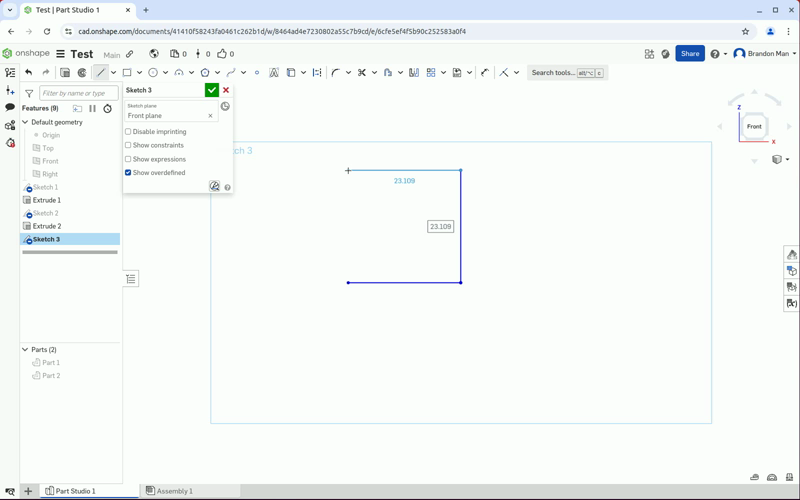
key_down(shift)
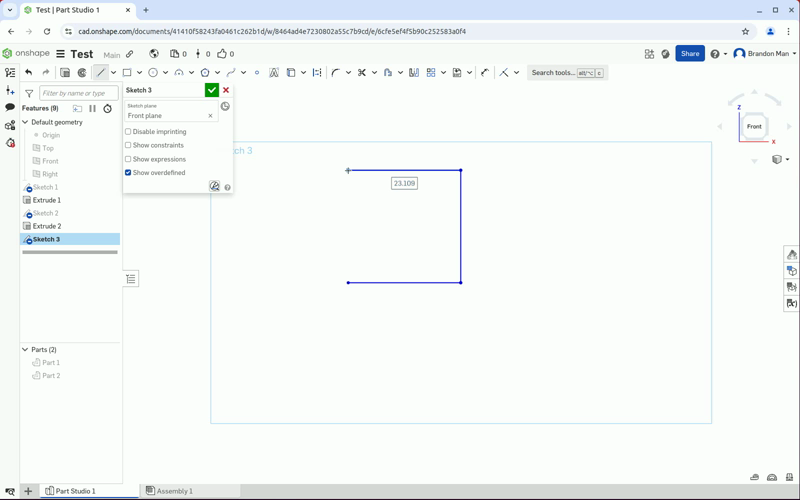
mouse_move(348, 282)
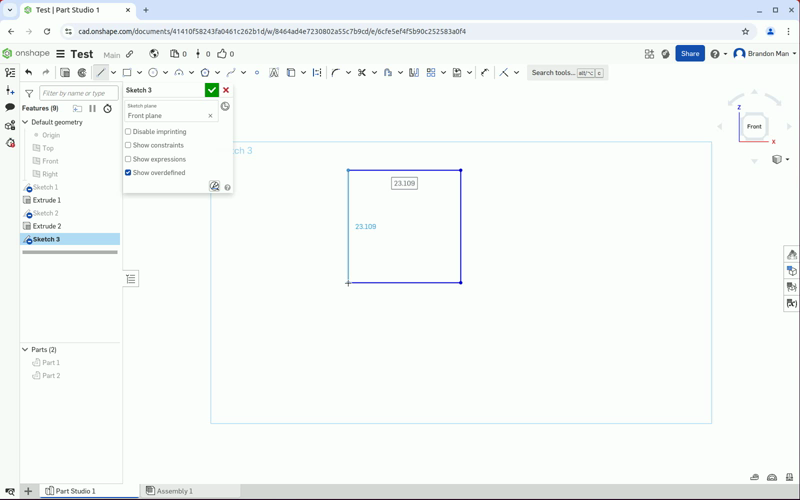
key_up(shift)
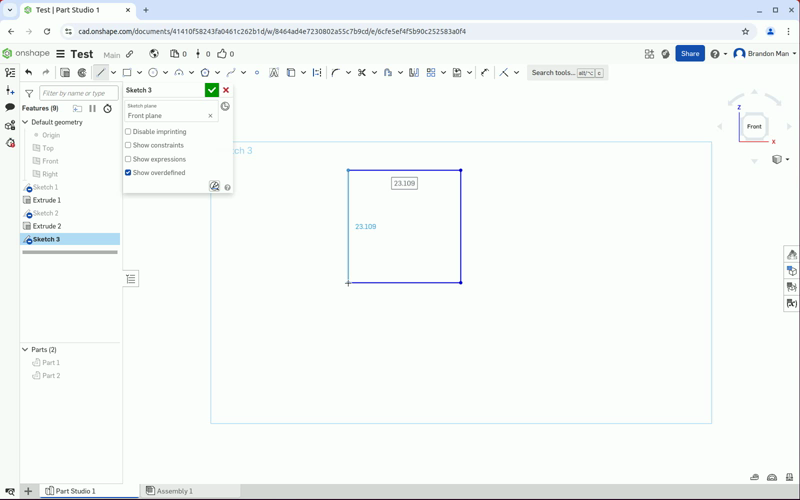
click(348, 282)
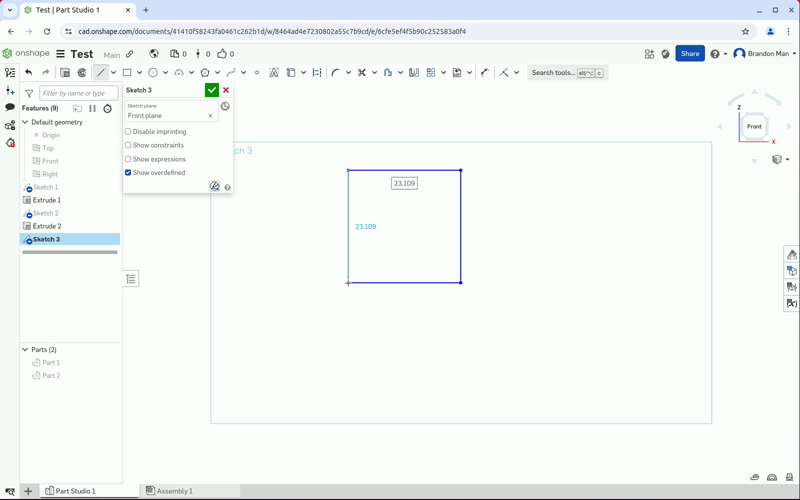
key(esc)
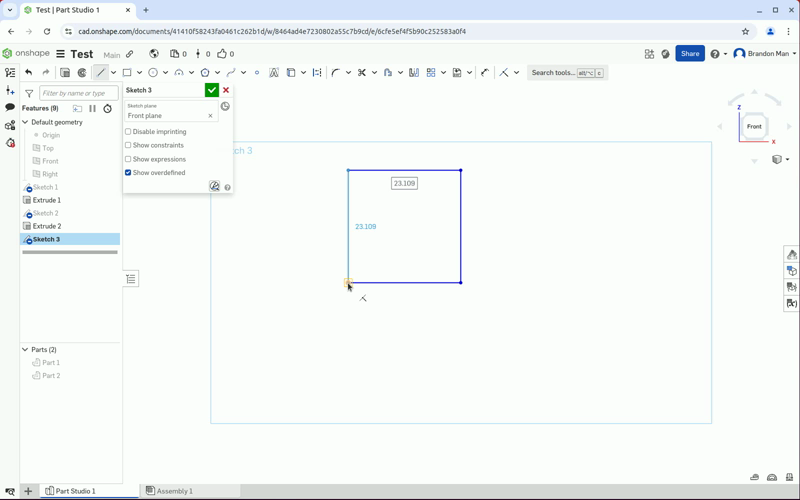
mouse_move(395, 241)
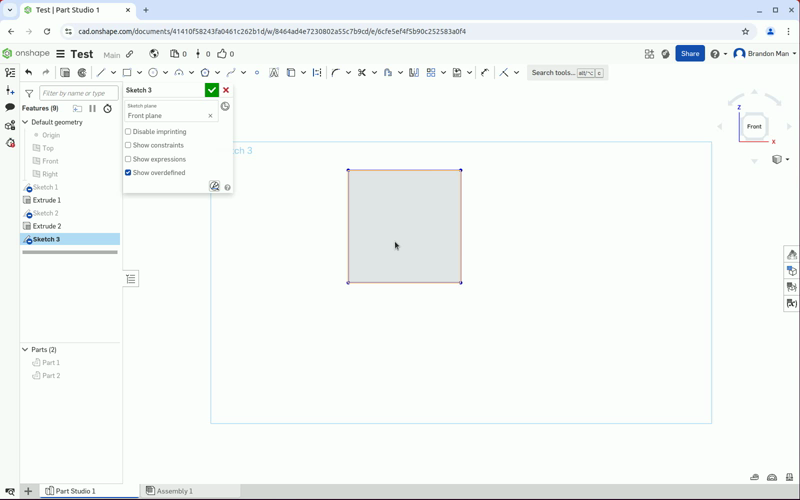
click(395, 241)
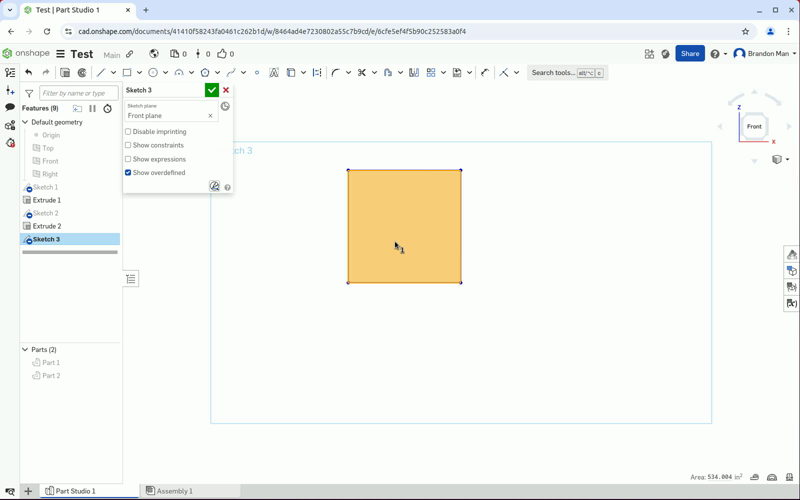
mouse_move(73, 352)
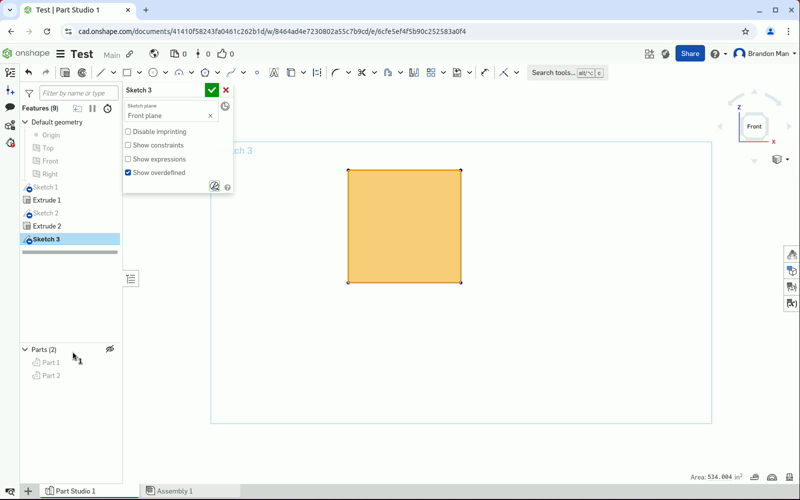
key(shift+y)
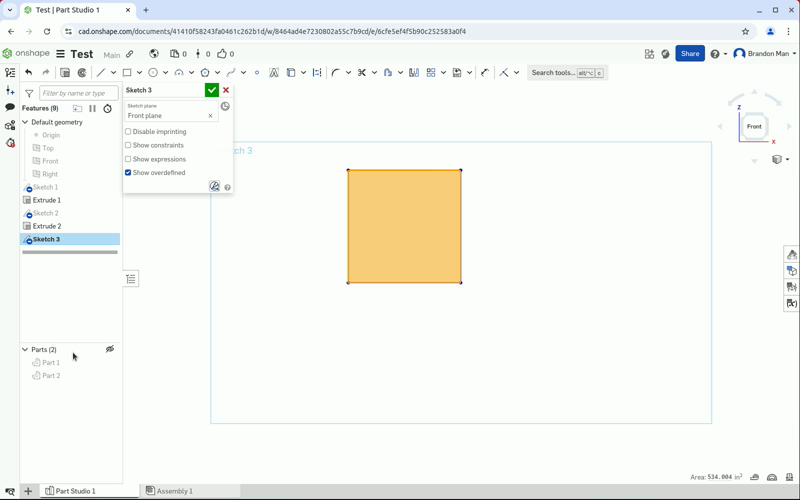
key(shift+e)
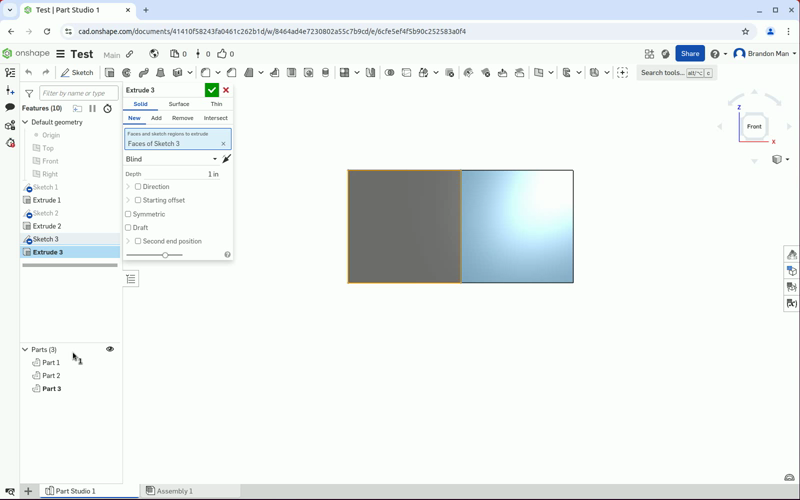
mouse_move(143, 106)
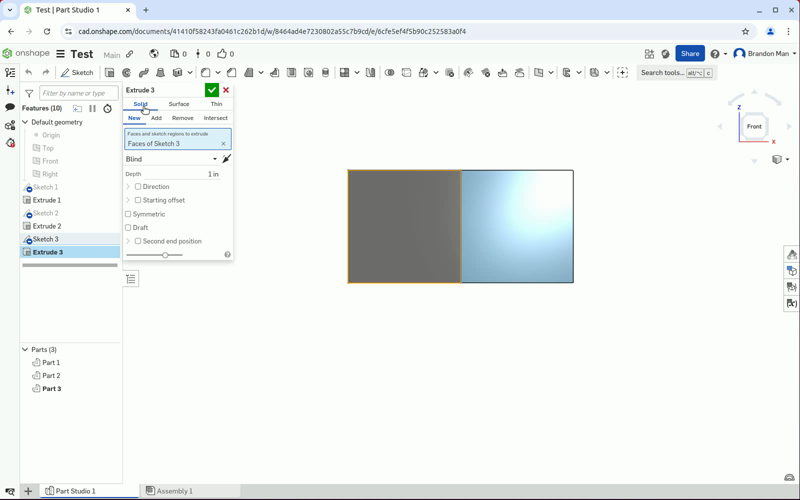
click(143, 106)
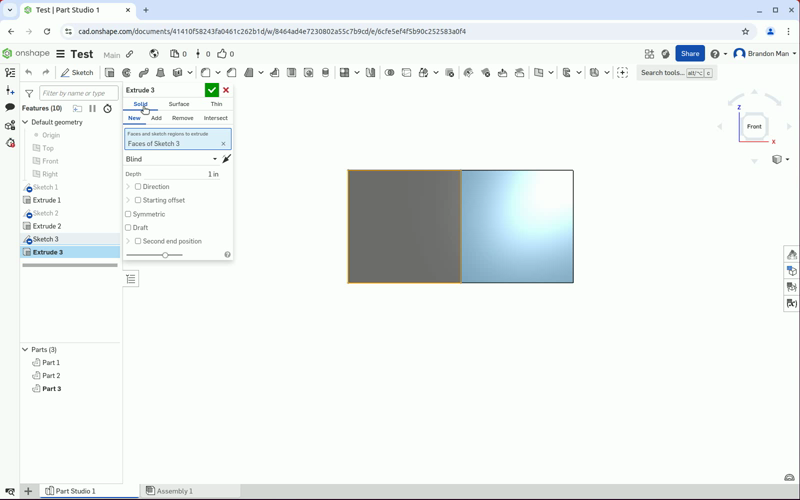
mouse_move(186, 120)
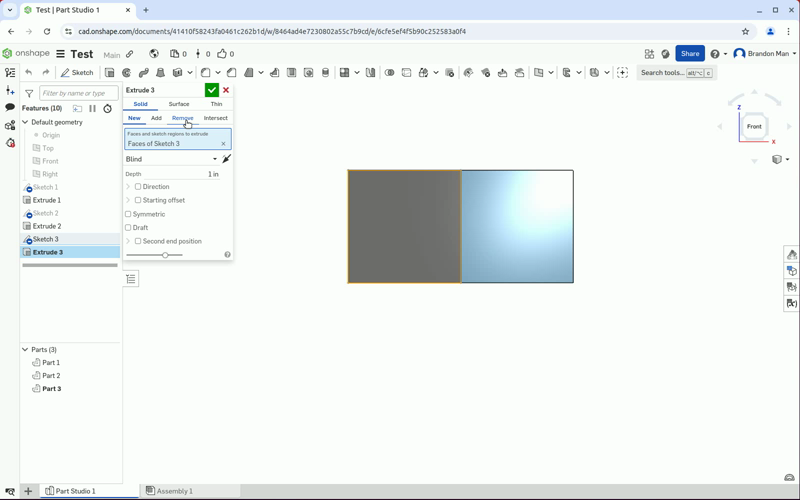
click(186, 120)
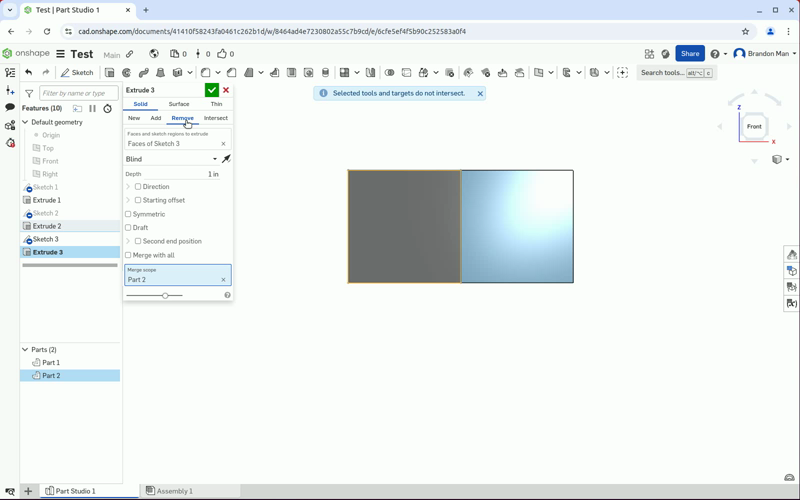
key(tab, 4)
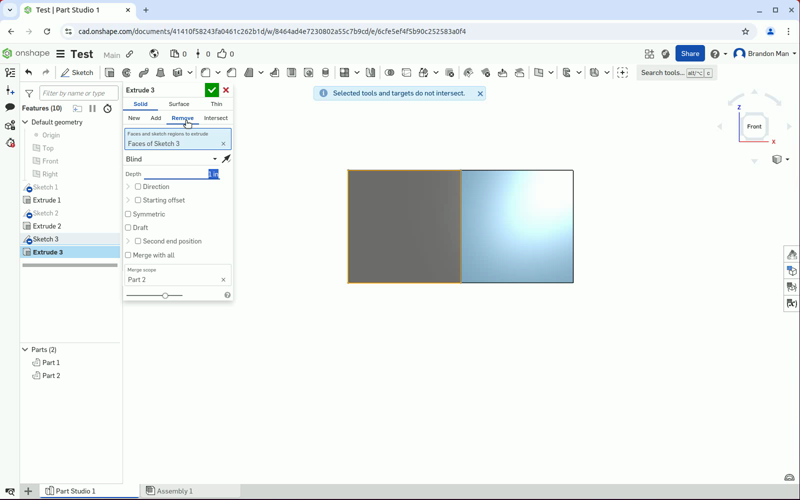
text(-6.981)
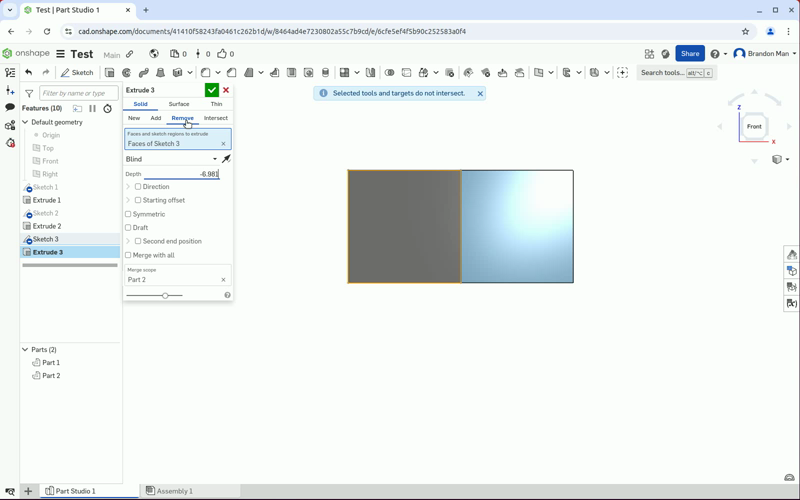
key(tab, 6)
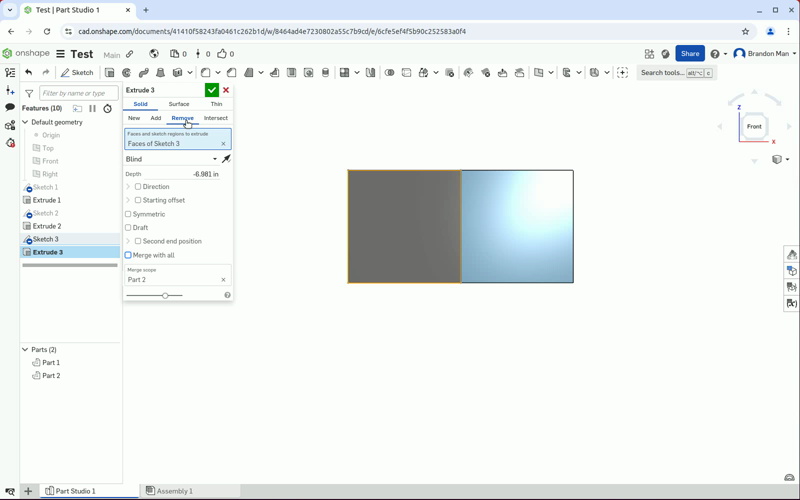
key(space)
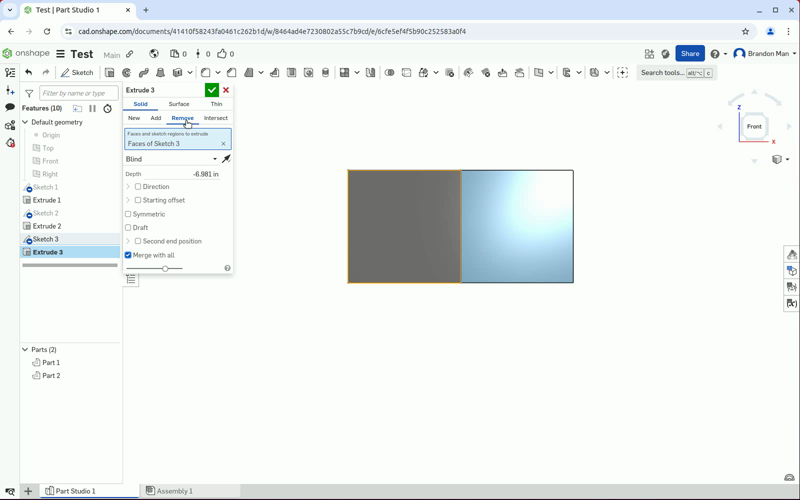
key(enter)
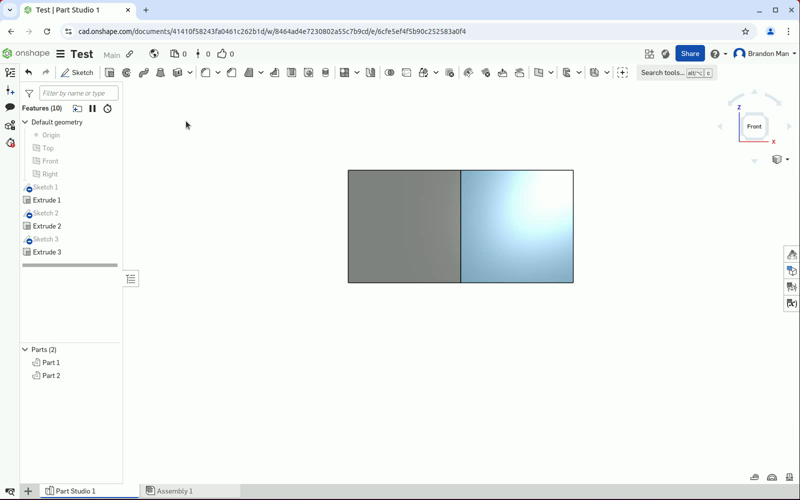
key(shift+h)
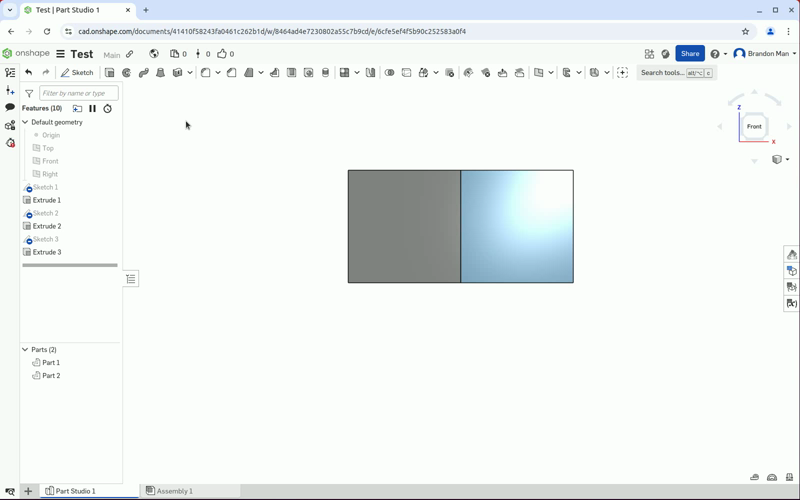
key(shift+h)
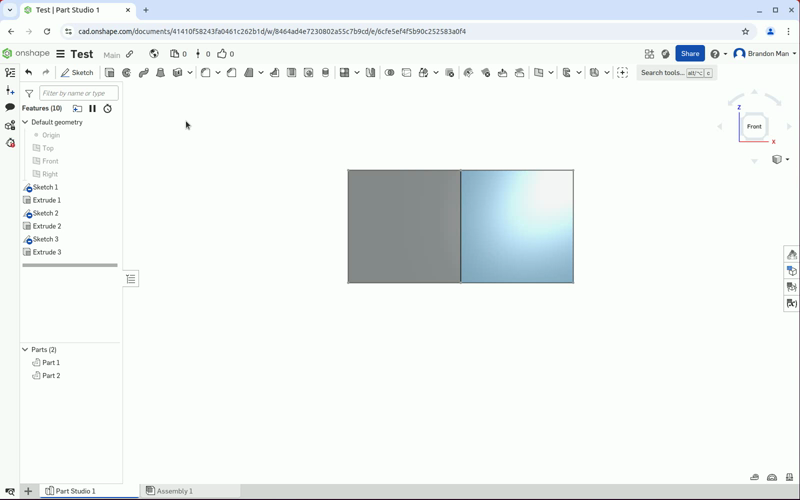
key(shift+7)
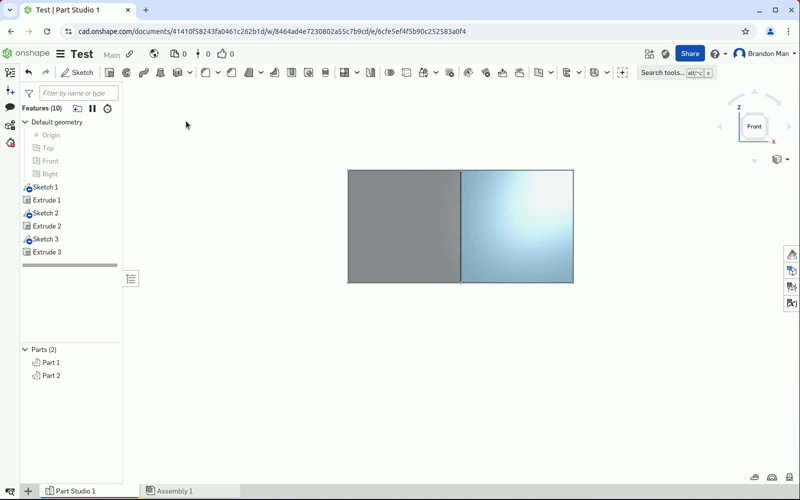
key(left, 2)
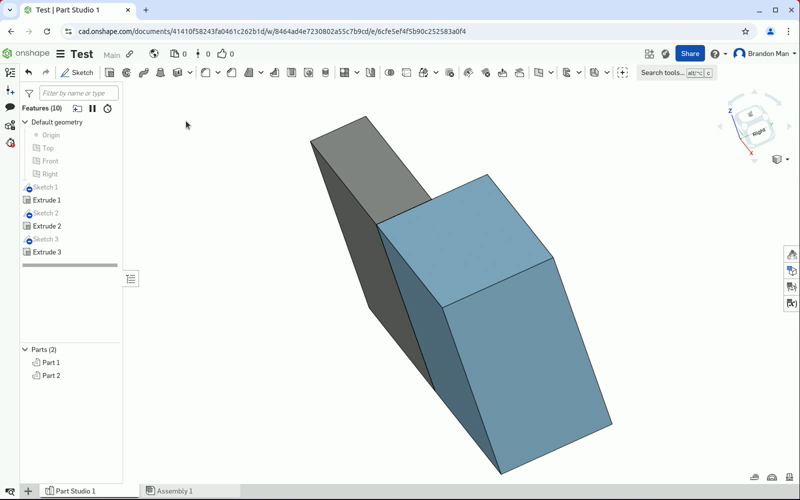
key(down, 2)
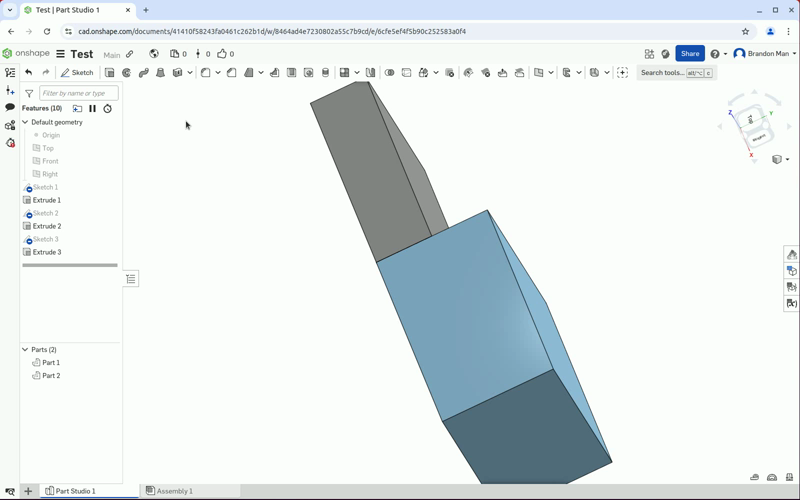
key(up, 2)
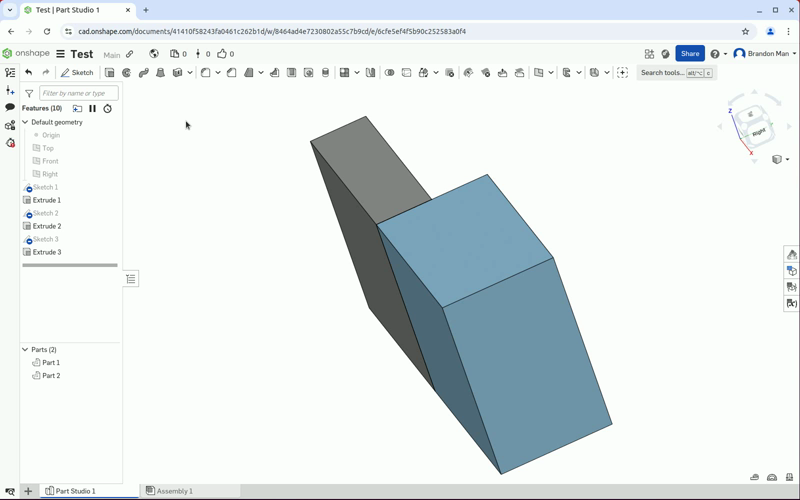
key(right, 2)
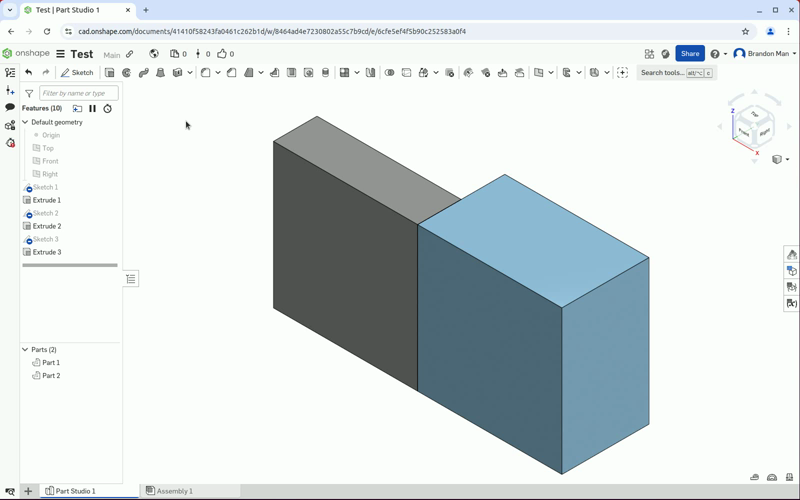
mouse_move(73, 189)
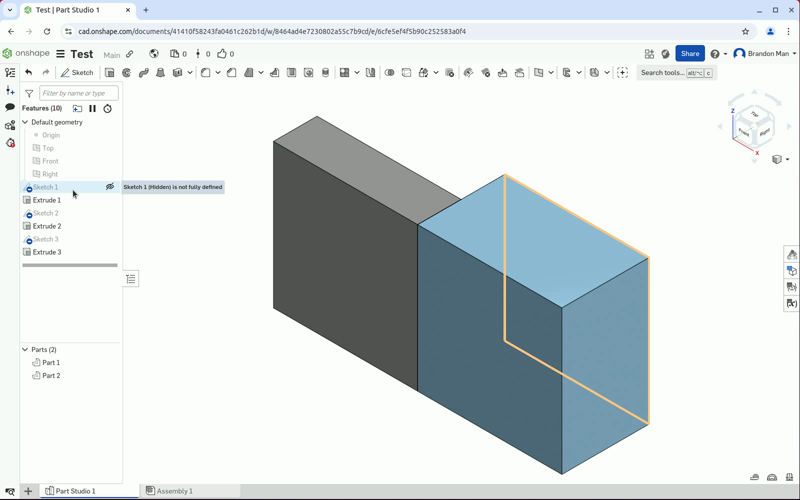
click(73, 189)